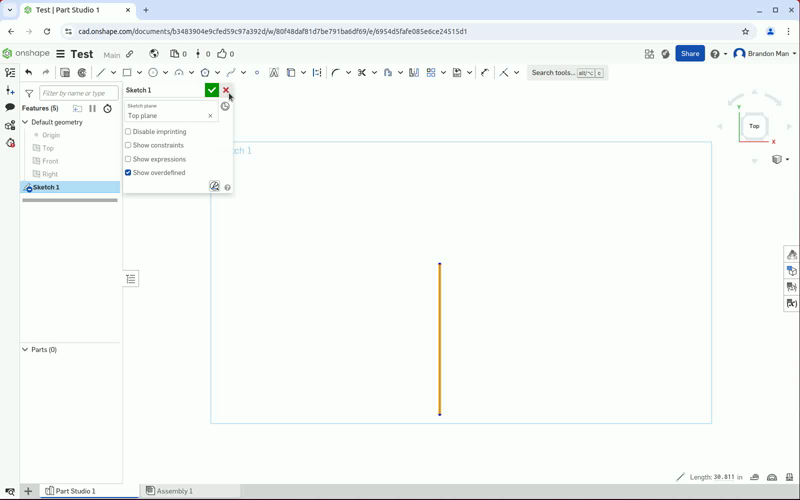
key(shift+h)
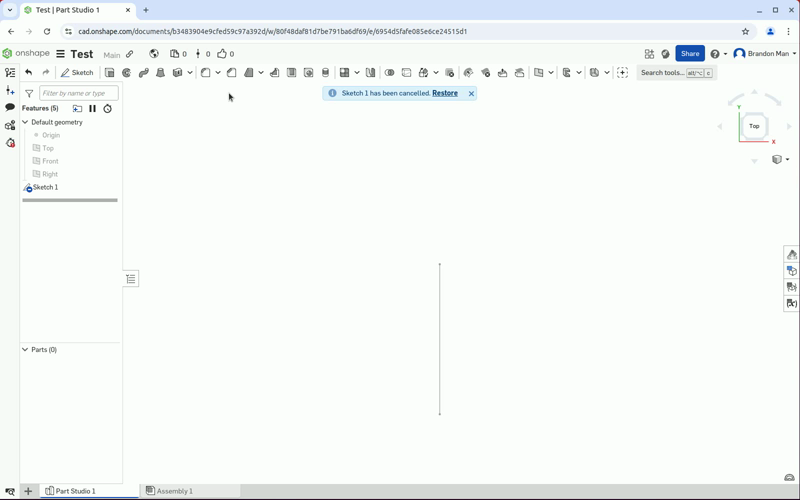
mouse_move(73, 352)
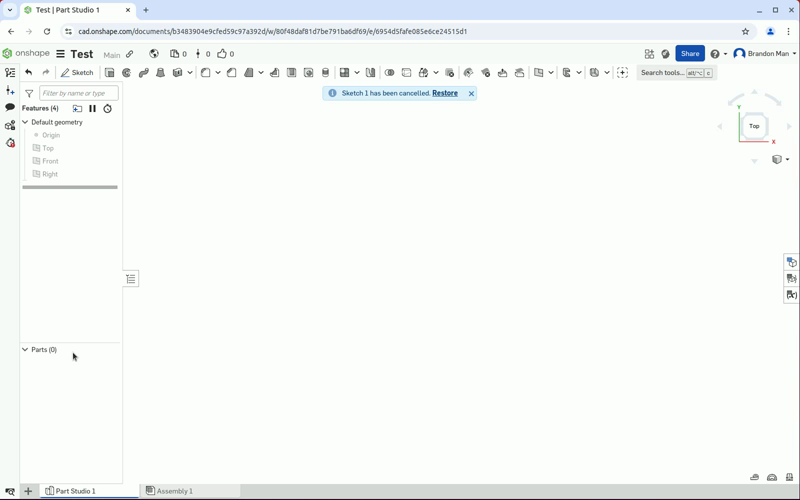
key(y)
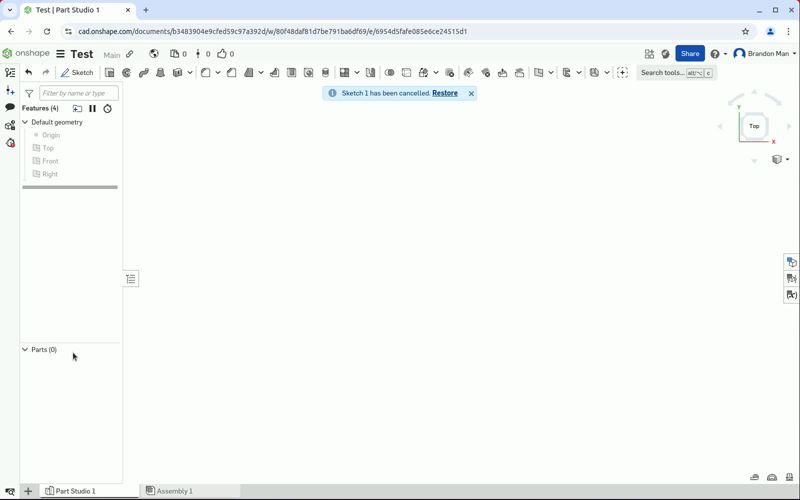
key(shift+p)
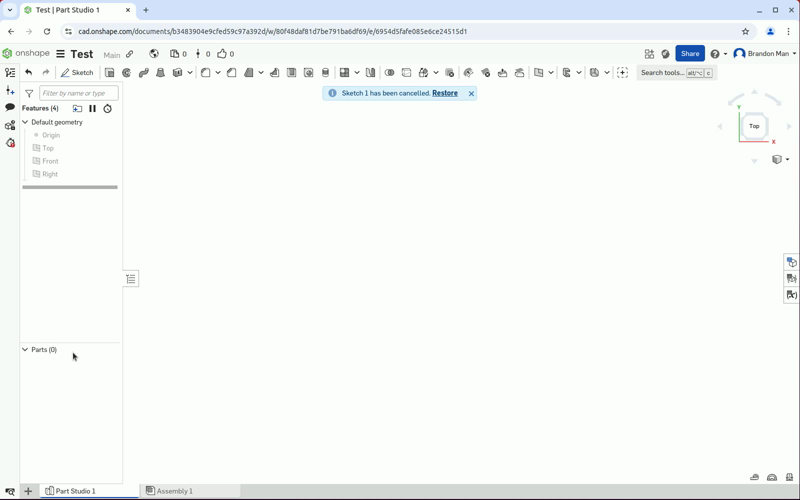
key(space)
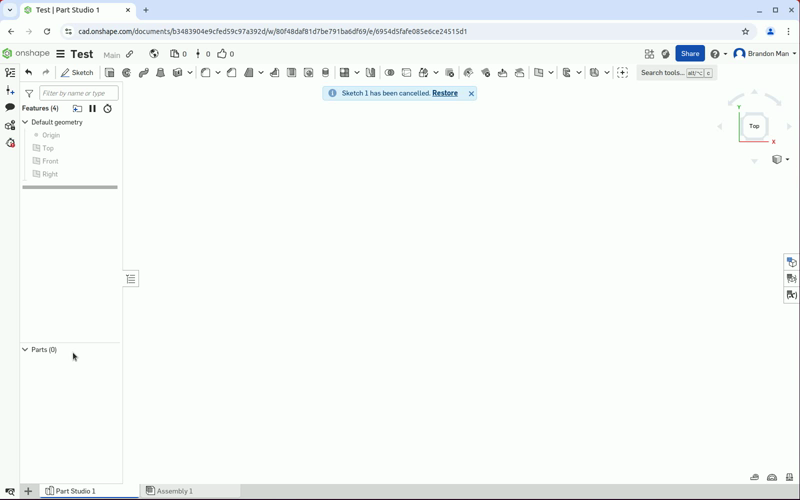
key_down(shift)
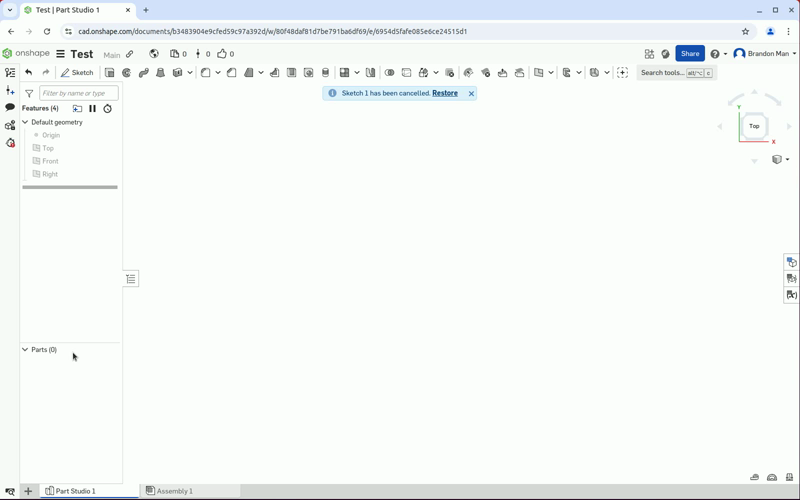
key(up)
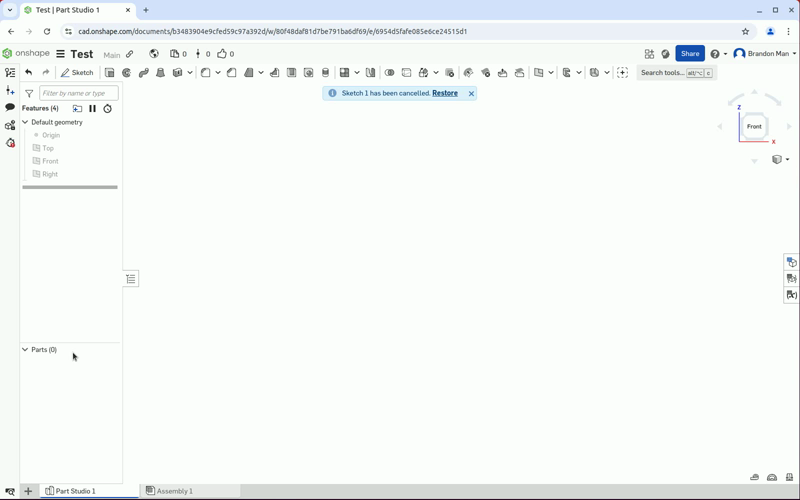
key_up(shift)
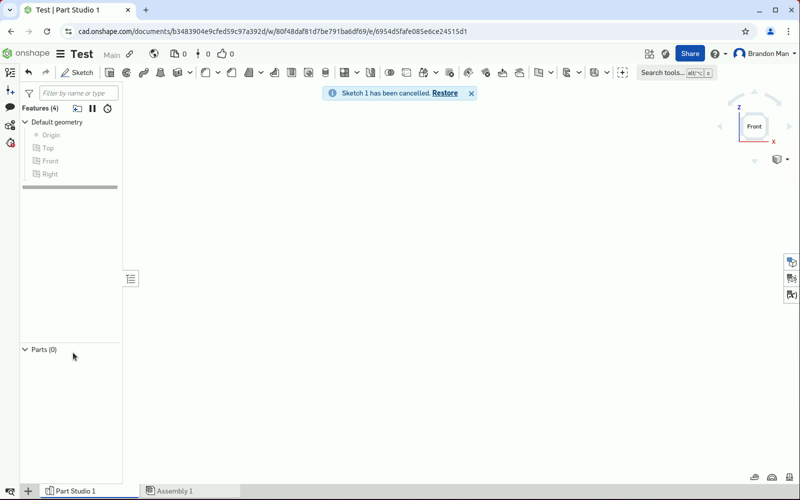
key(space)
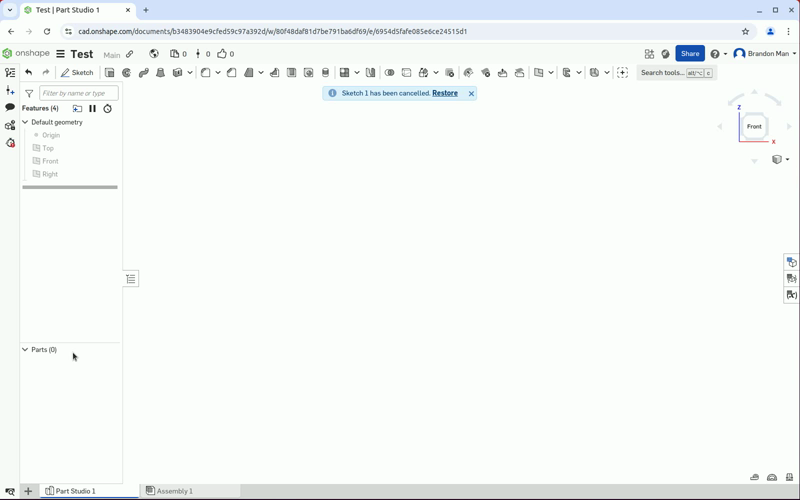
key_down(shift)
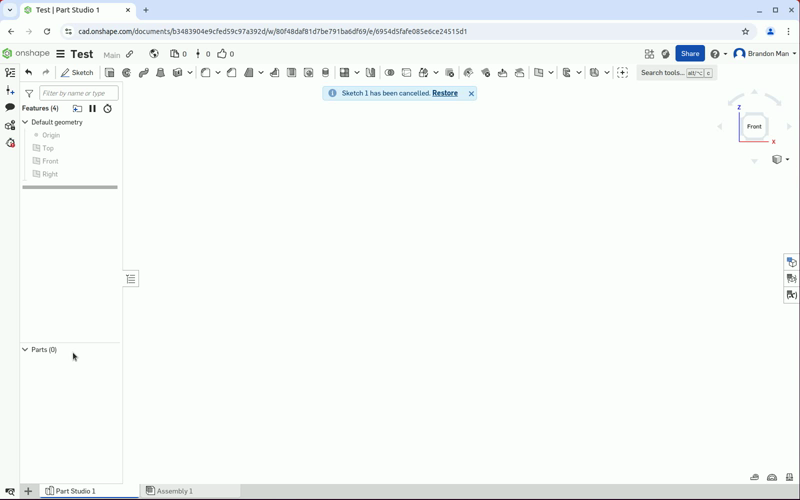
key(left)
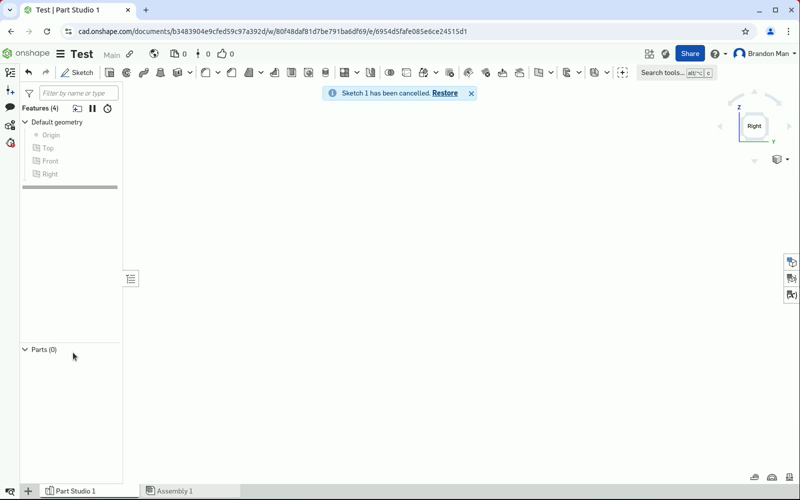
key_up(shift)
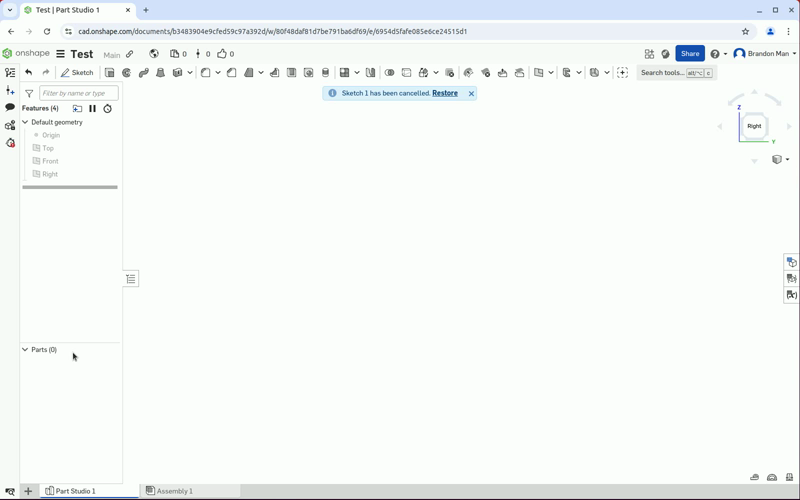
mouse_move(73, 352)
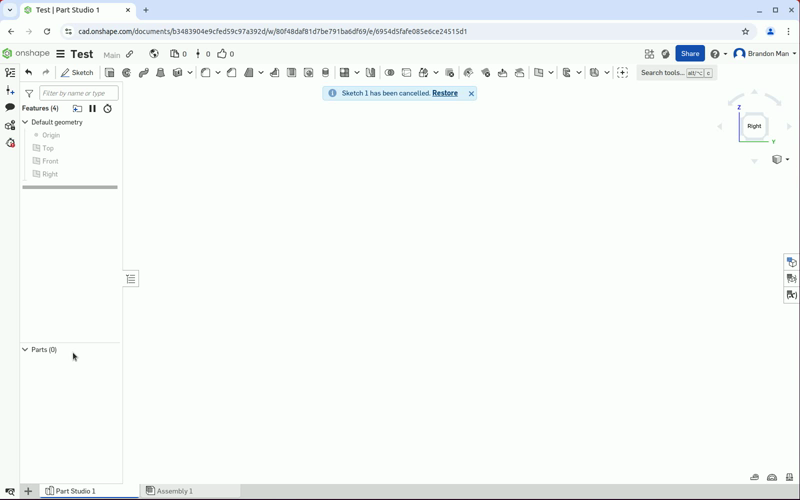
key(shift+y)
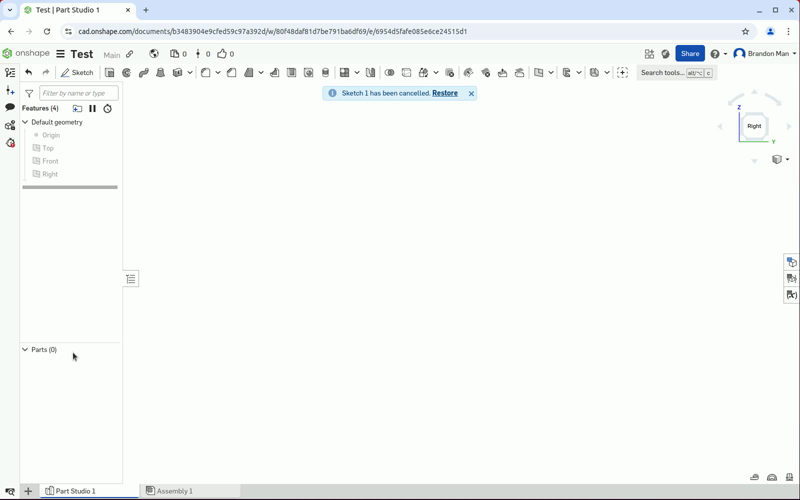
key(shift+s)
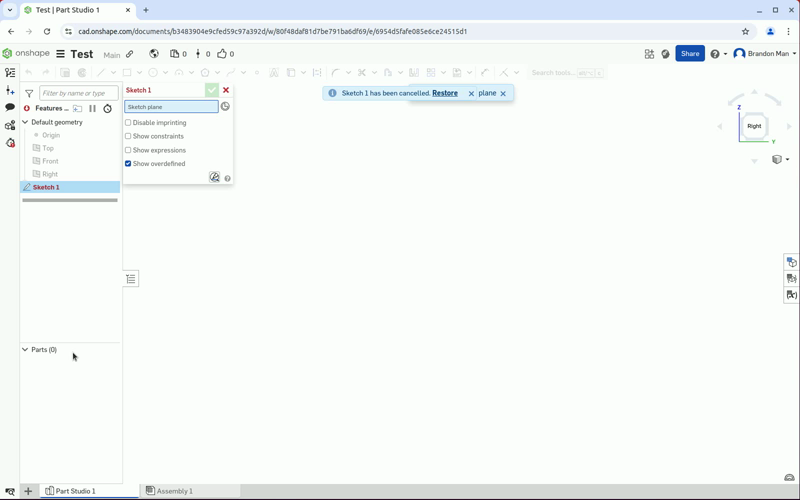
mouse_move(73, 176)
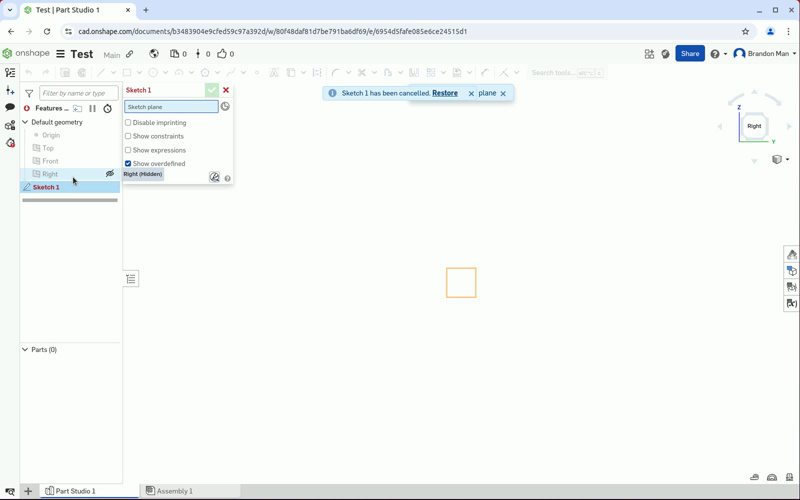
click(73, 176)
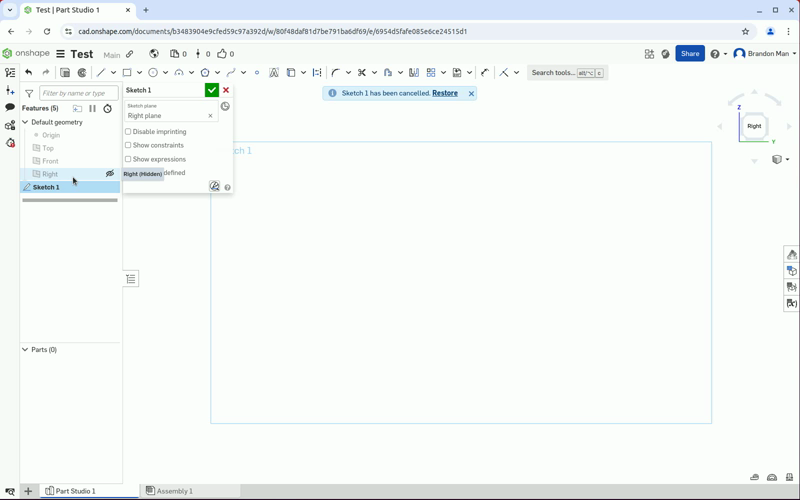
mouse_move(73, 352)
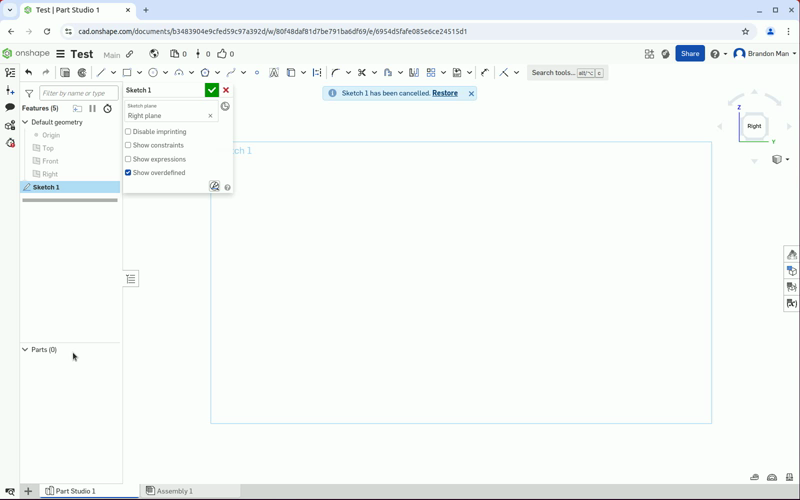
key(y)
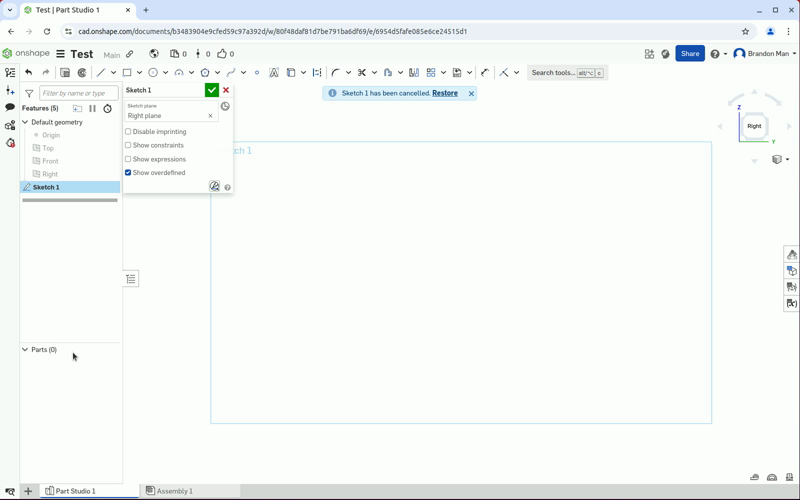
key(l)
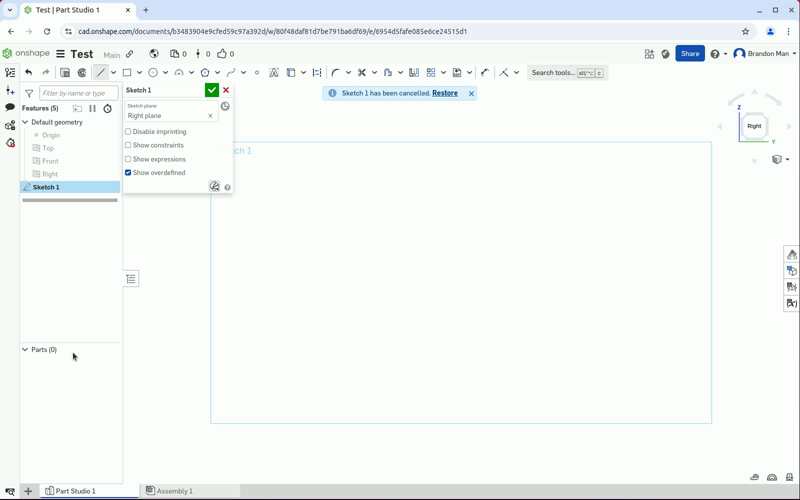
key_down(shift)
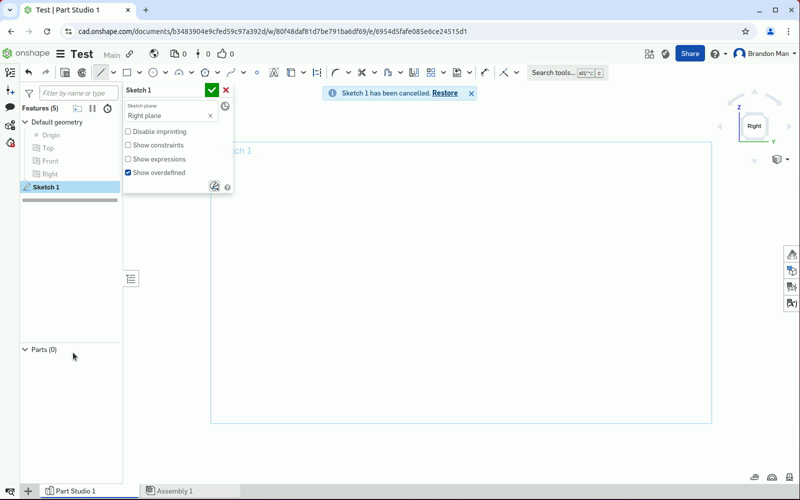
mouse_move(392, 394)
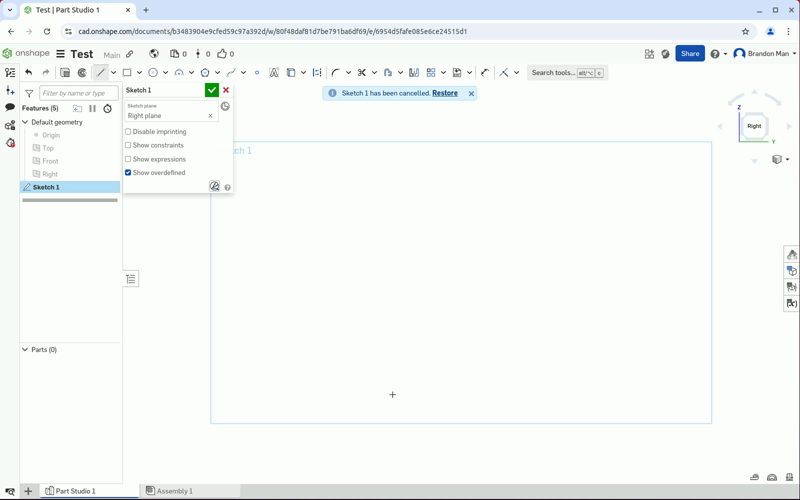
click(392, 394)
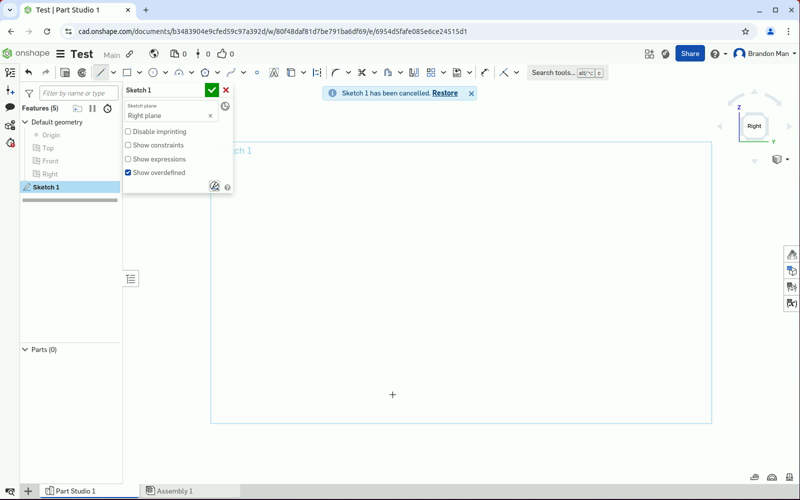
key_up(shift)
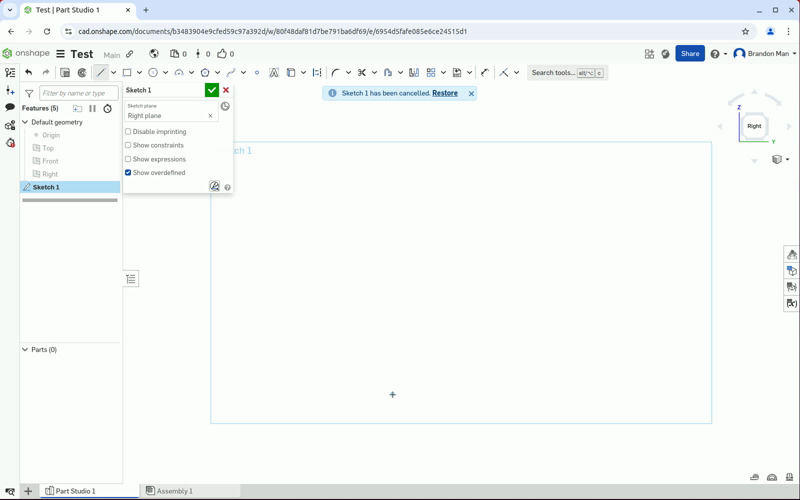
key_down(shift)
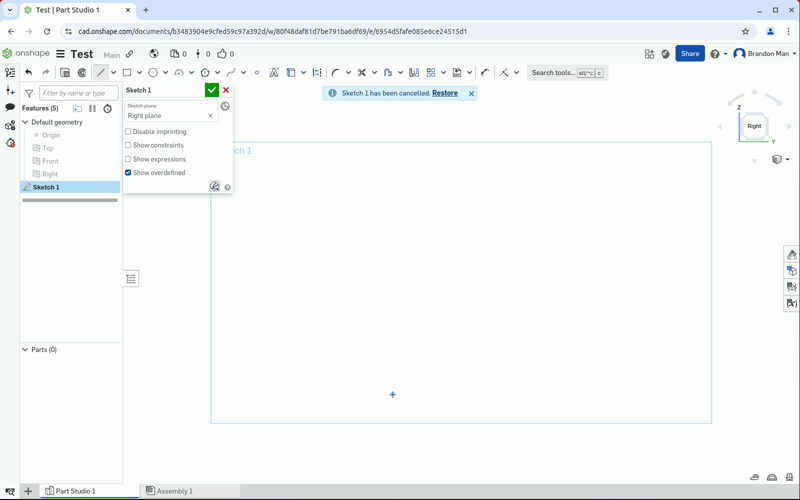
mouse_move(528, 394)
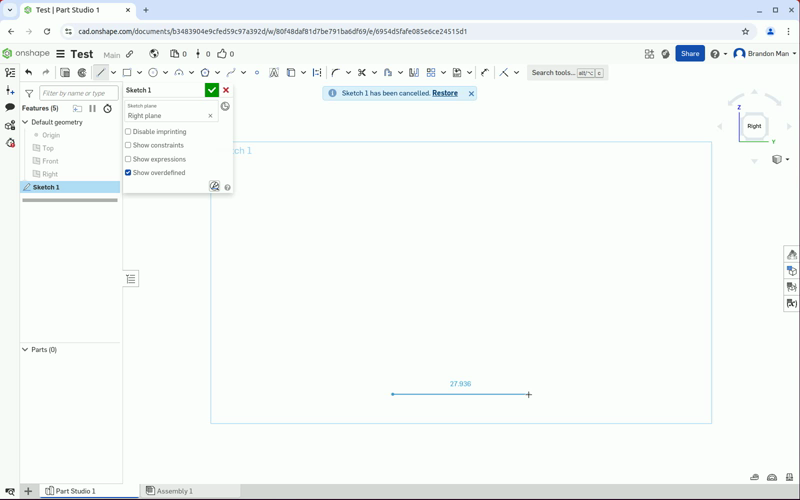
click(528, 394)
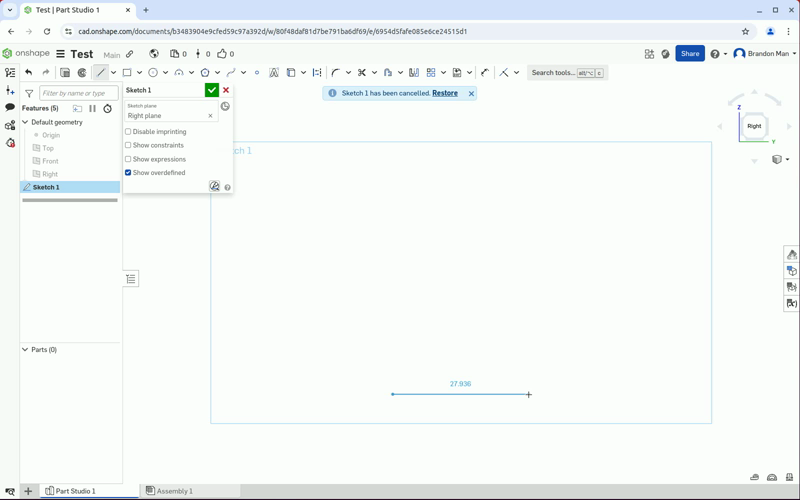
key_up(shift)
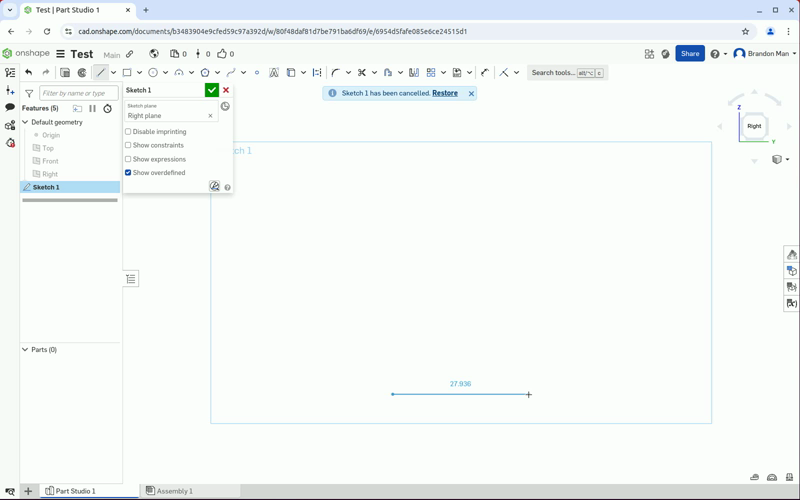
key_down(shift)
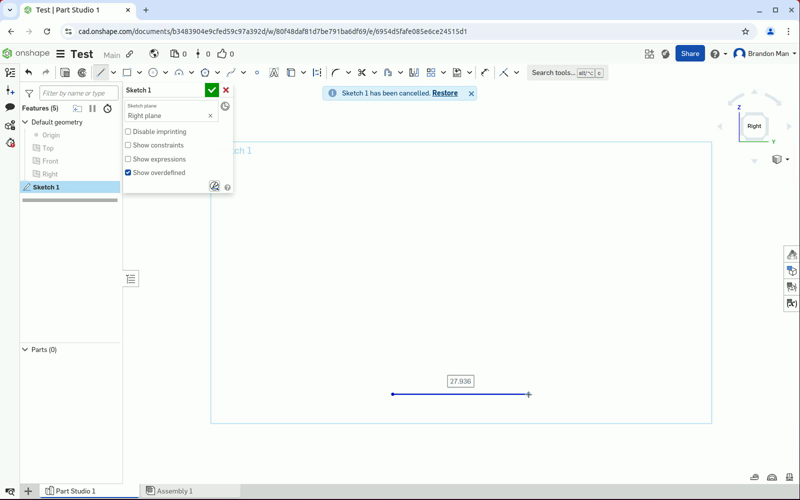
mouse_move(528, 171)
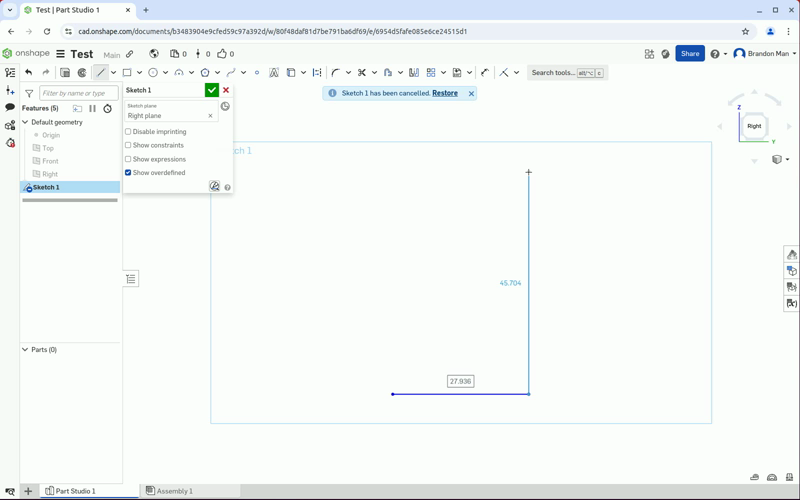
click(528, 171)
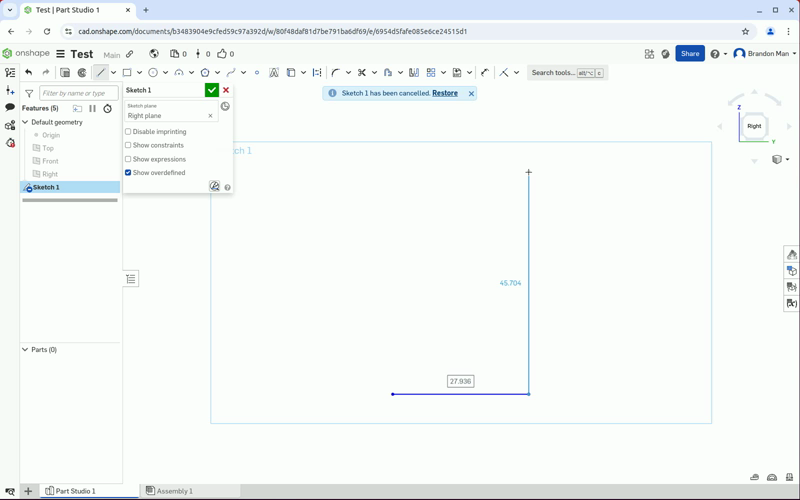
key_up(shift)
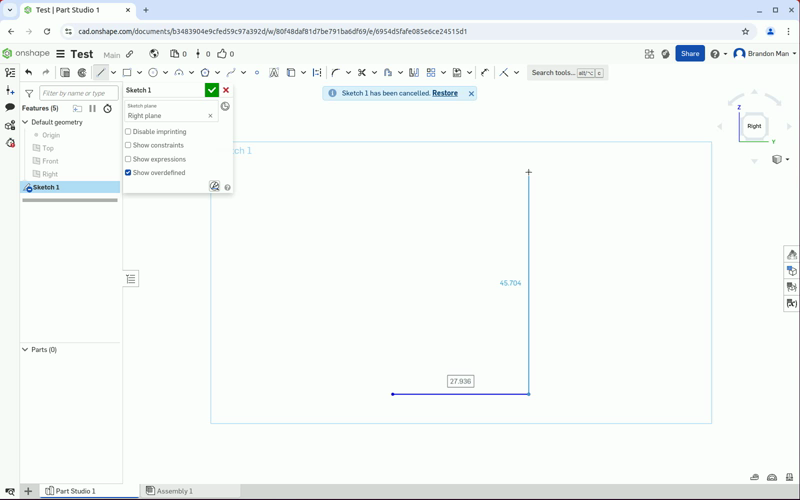
key_down(shift)
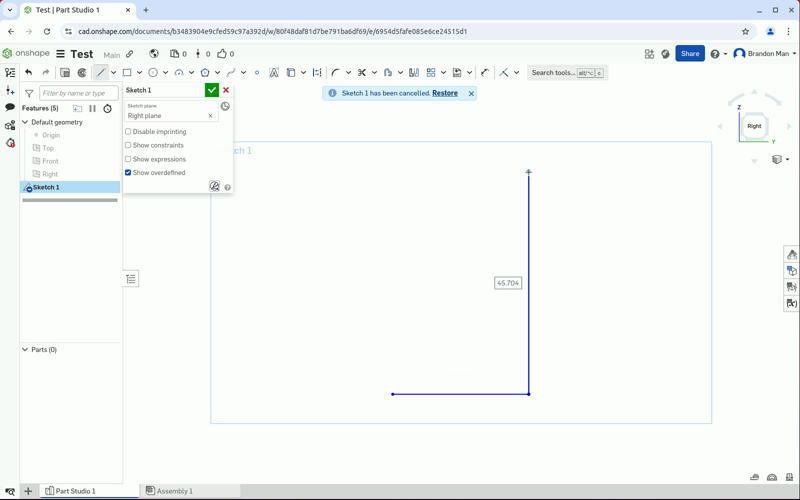
mouse_move(392, 171)
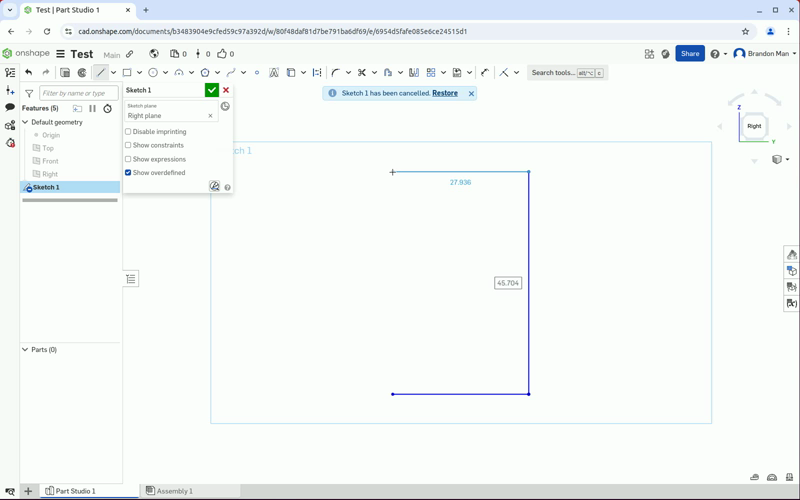
click(392, 171)
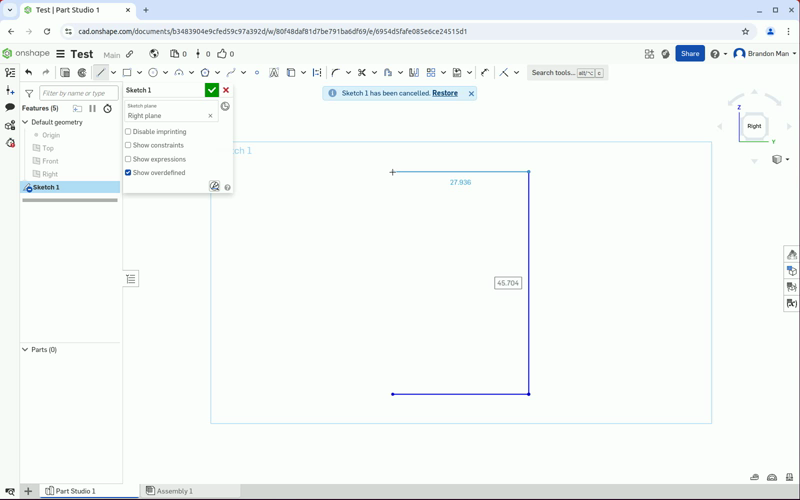
key_up(shift)
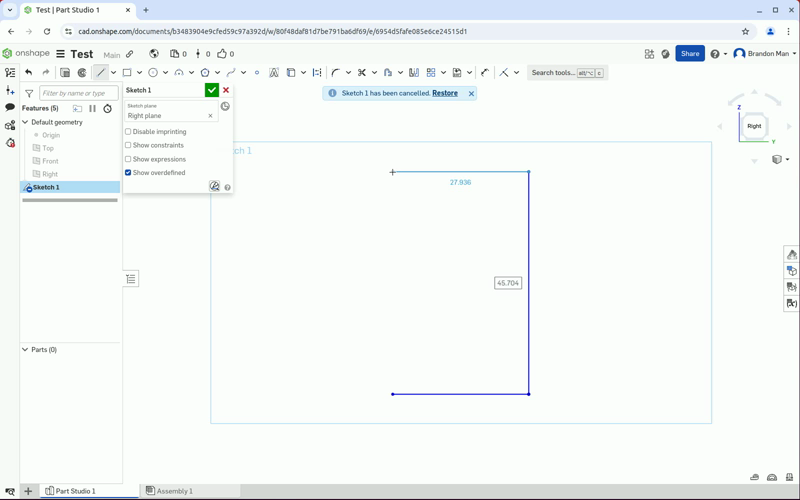
key_down(shift)
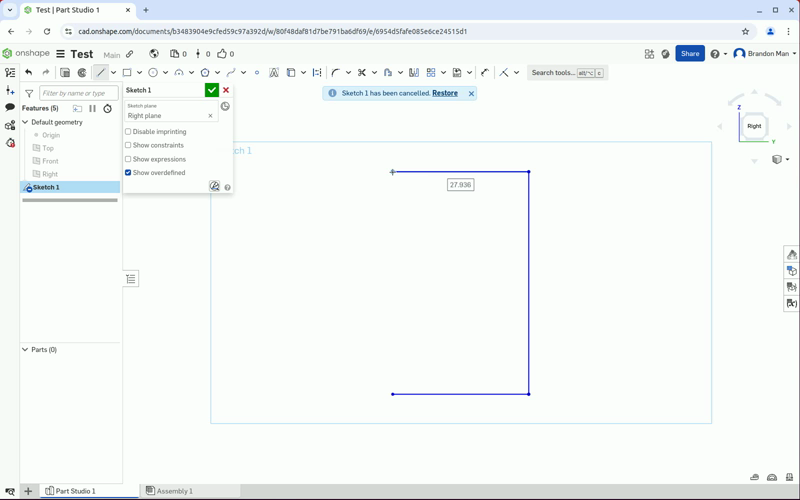
mouse_move(392, 394)
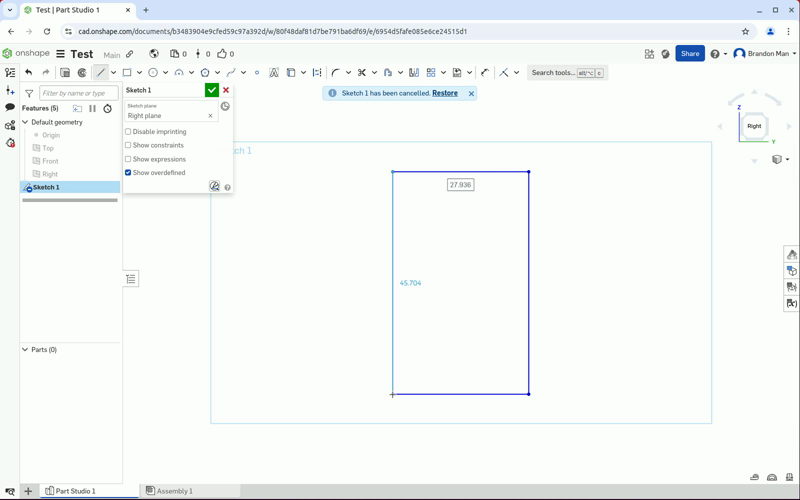
key_up(shift)
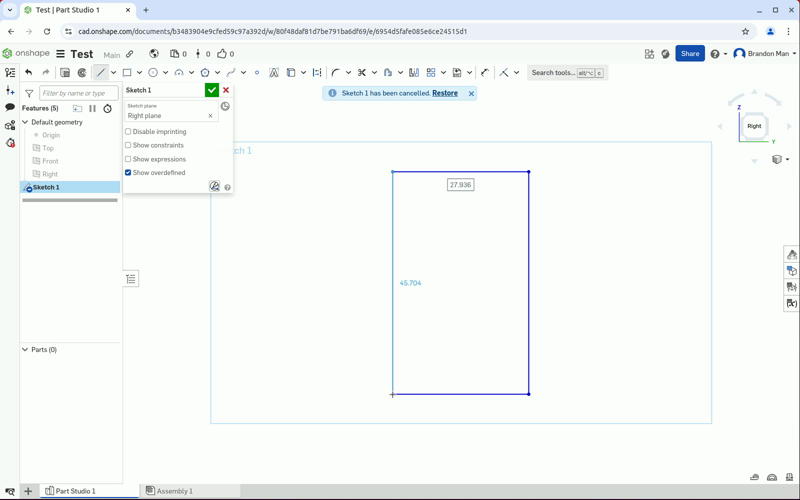
click(392, 394)
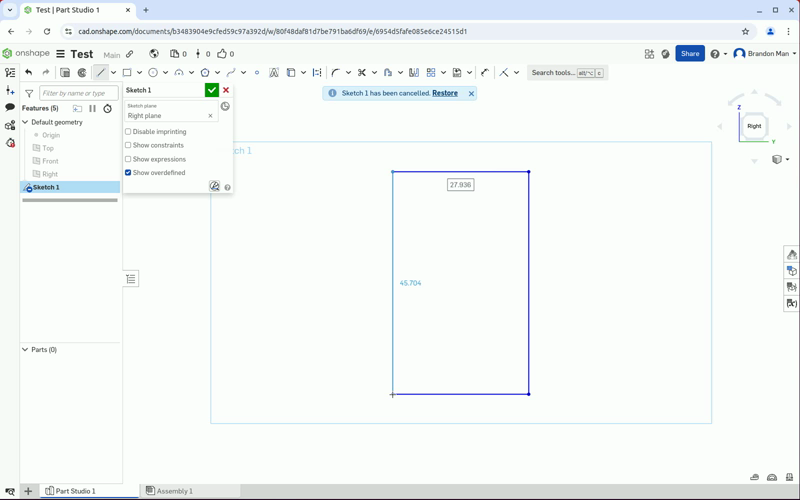
key(esc)
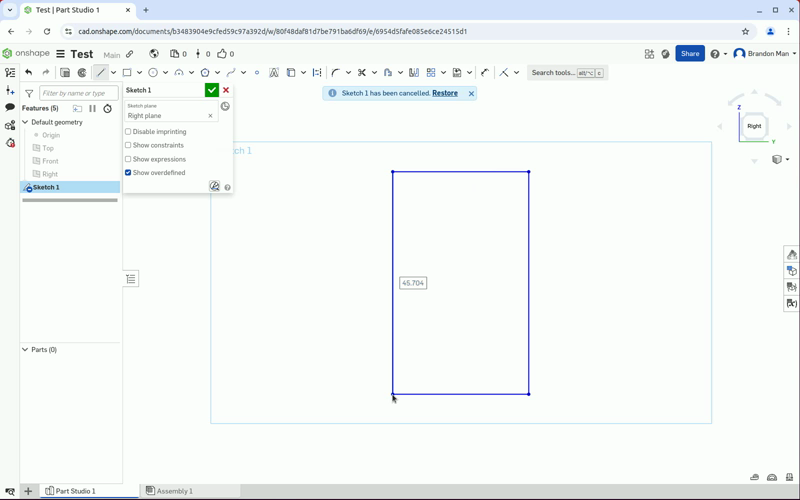
key(l)
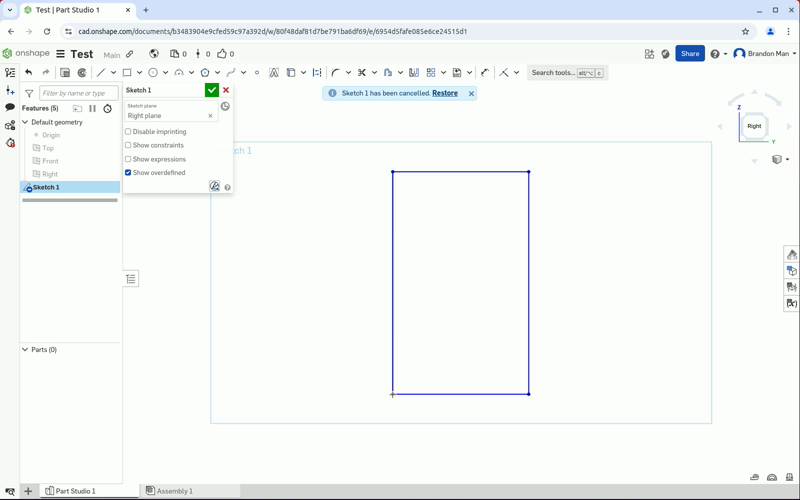
key_down(shift)
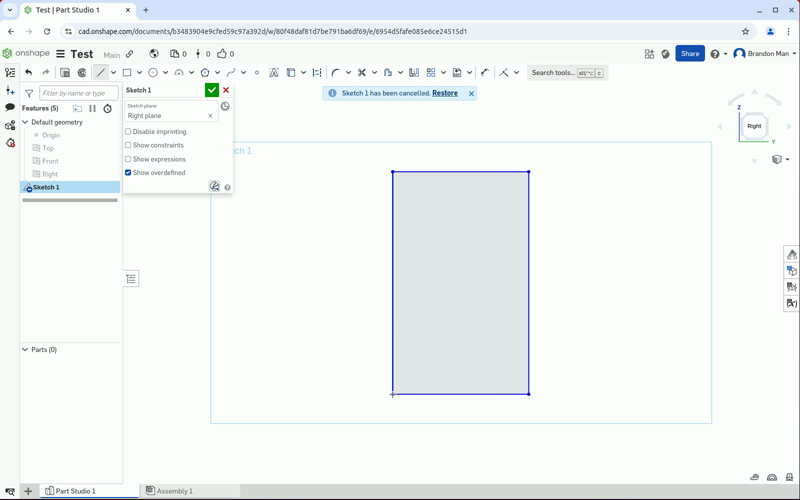
mouse_move(404, 265)
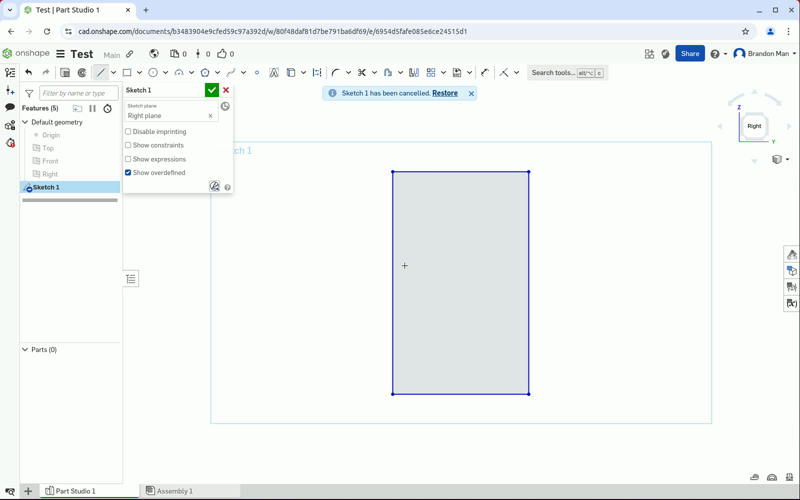
click(404, 265)
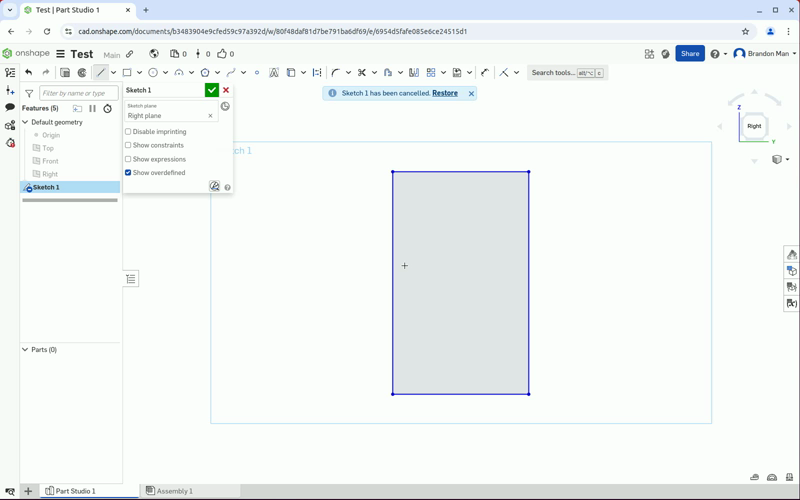
key_up(shift)
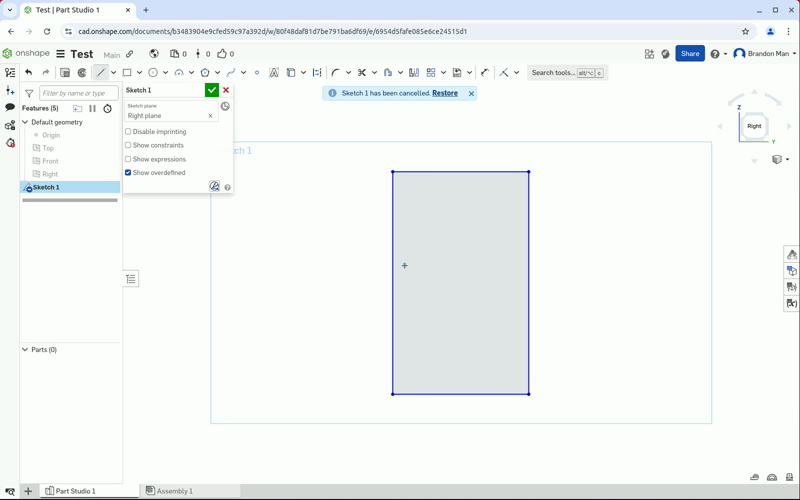
key_down(shift)
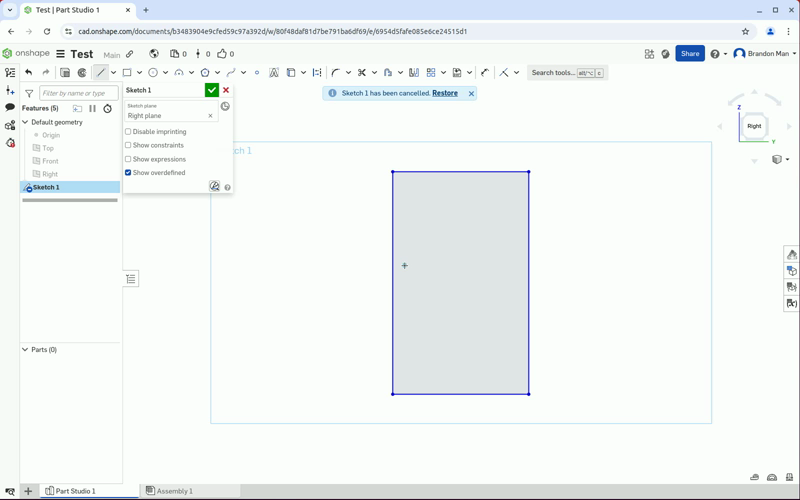
mouse_move(514, 265)
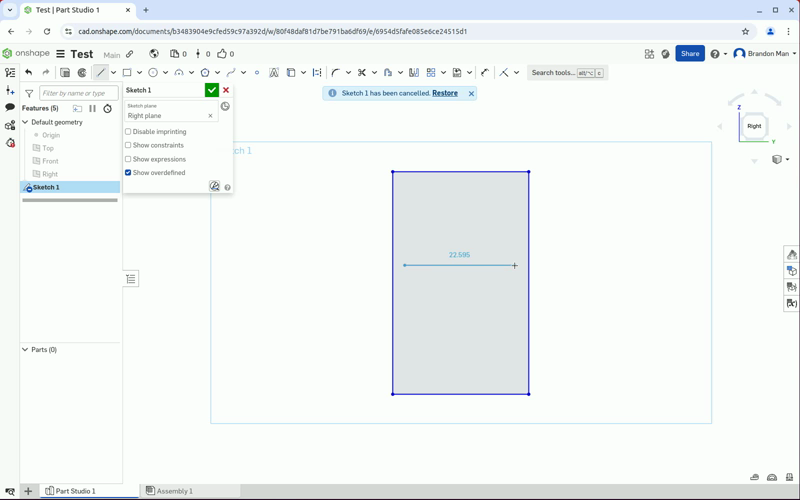
click(514, 265)
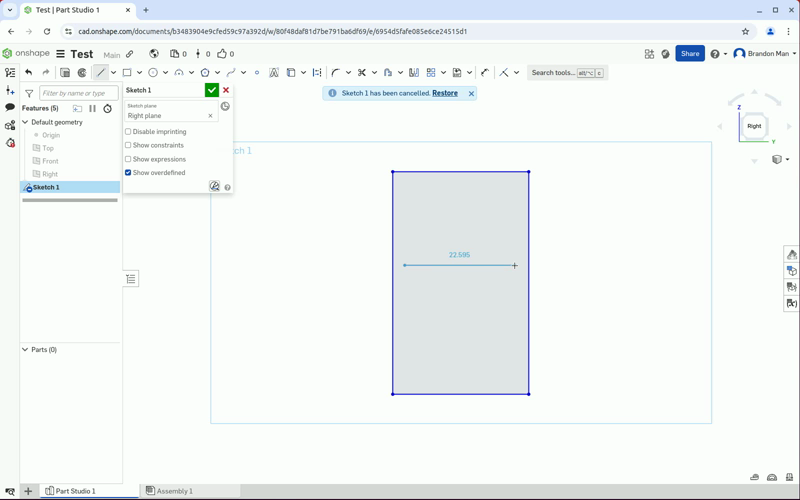
key_up(shift)
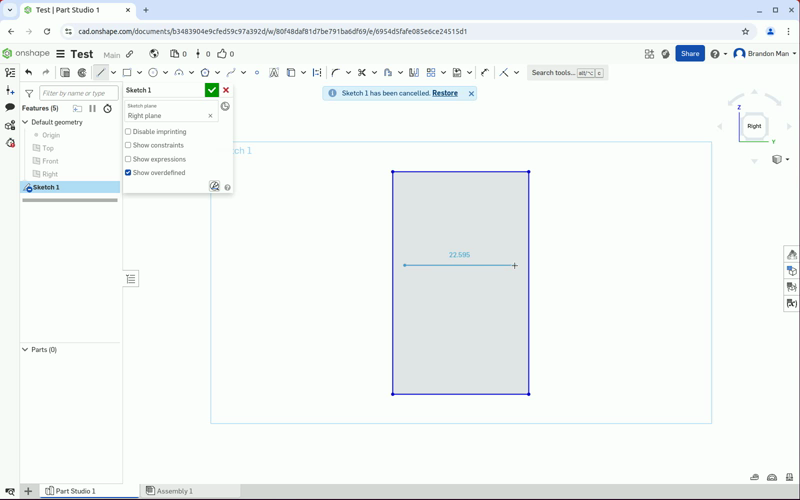
key_down(shift)
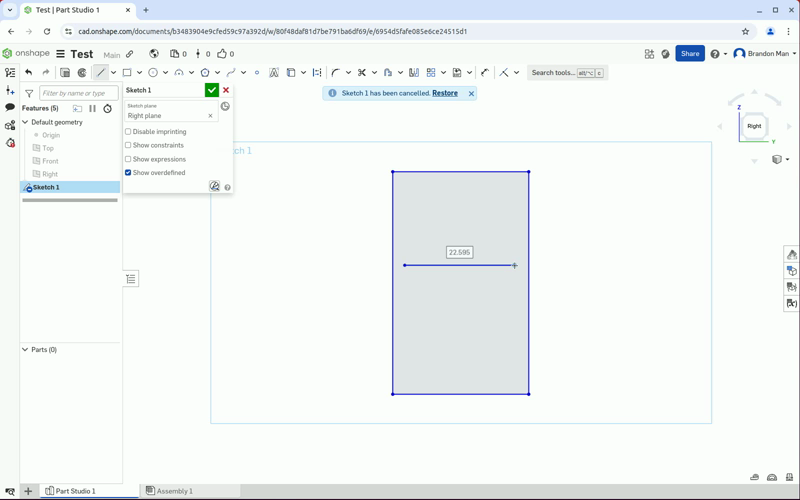
mouse_move(514, 185)
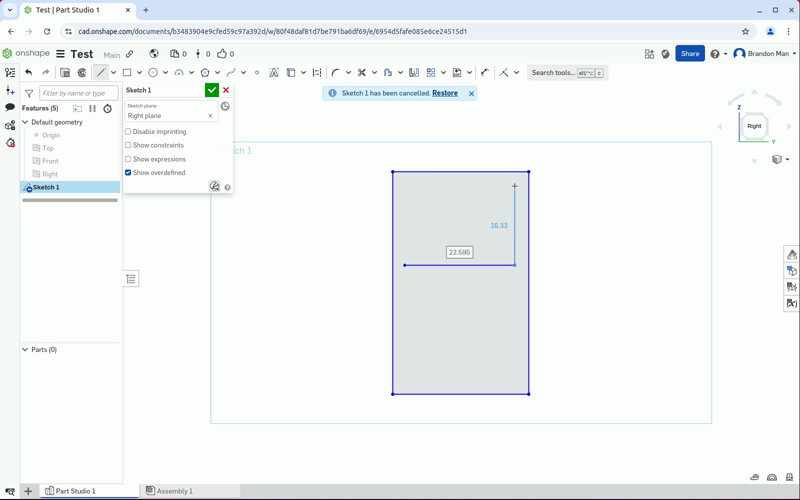
click(514, 185)
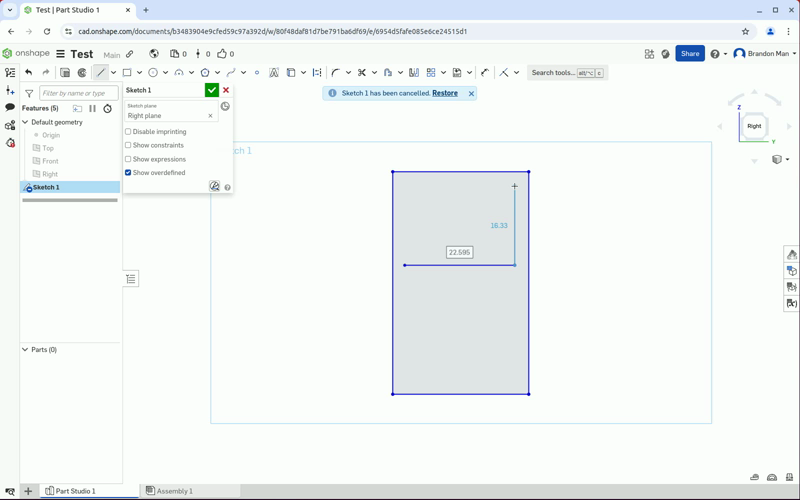
key_up(shift)
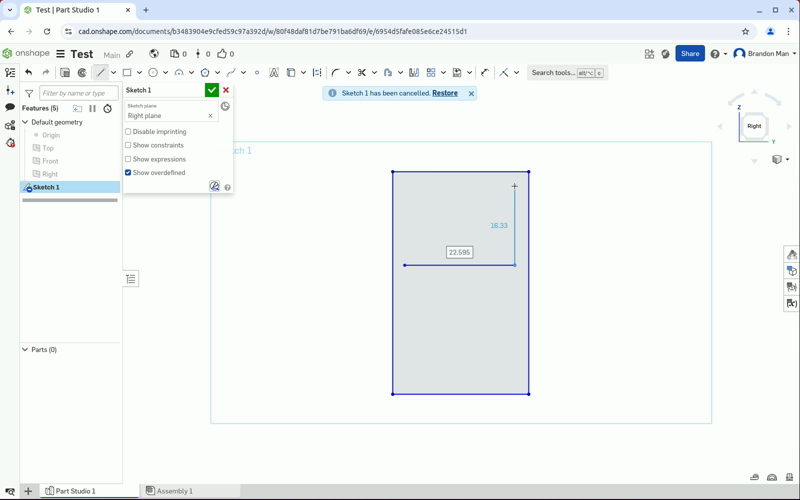
key_down(shift)
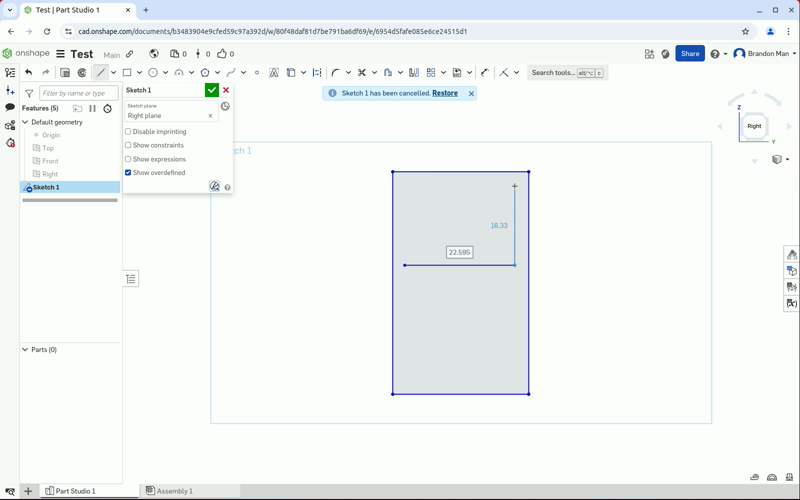
mouse_move(404, 185)
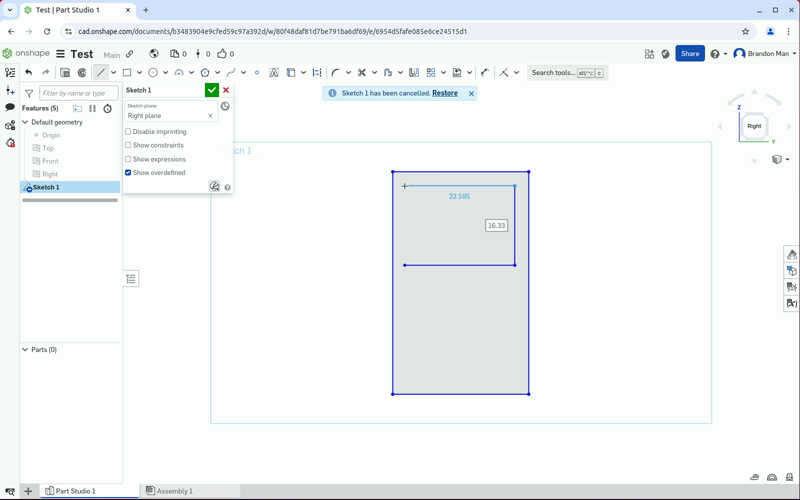
click(404, 185)
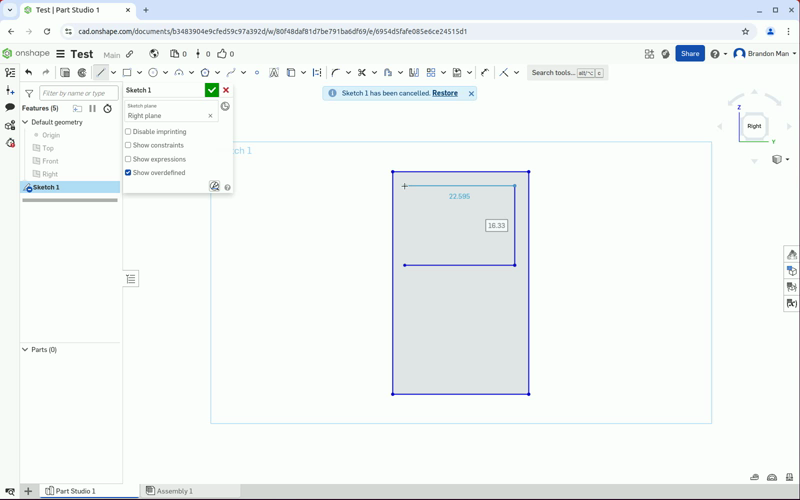
key_up(shift)
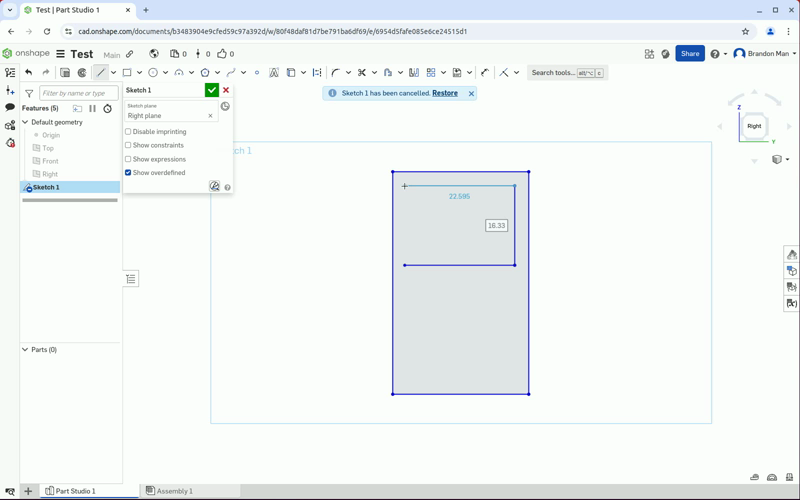
key_down(shift)
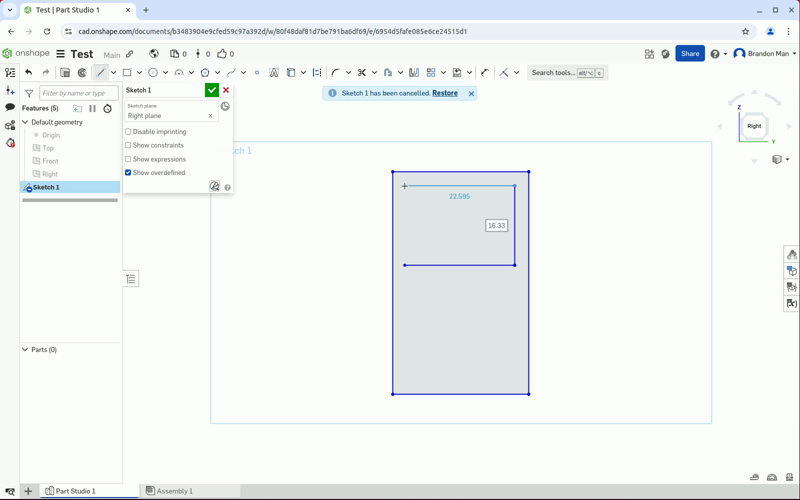
mouse_move(404, 265)
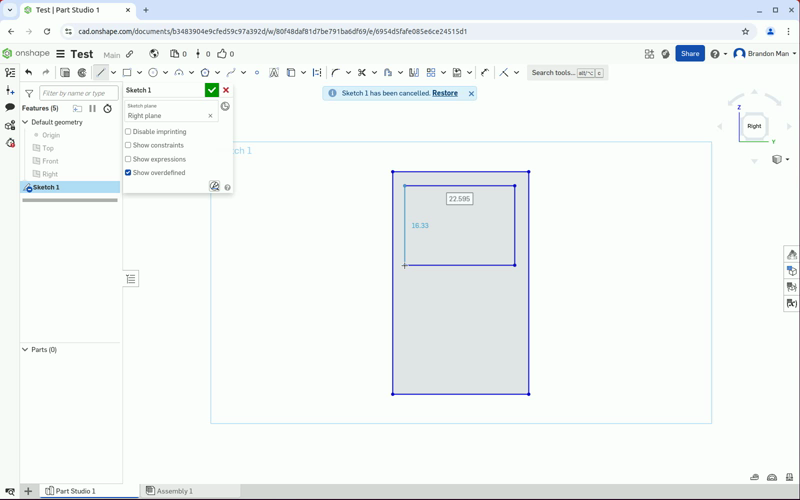
key_up(shift)
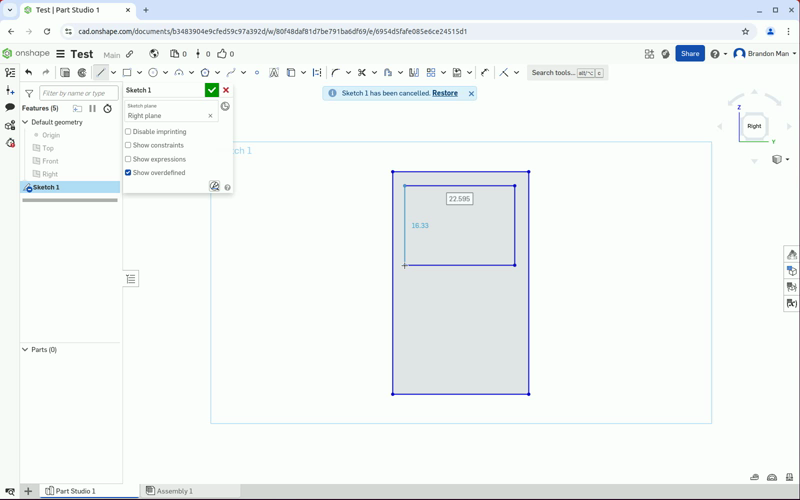
click(404, 265)
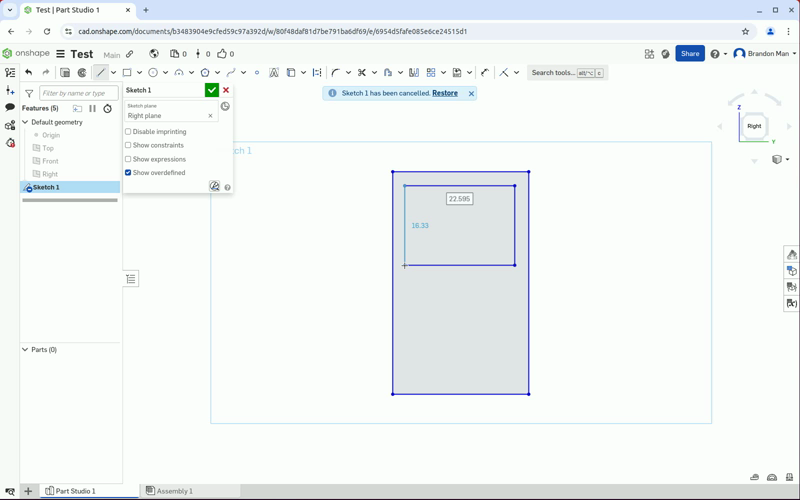
key(esc)
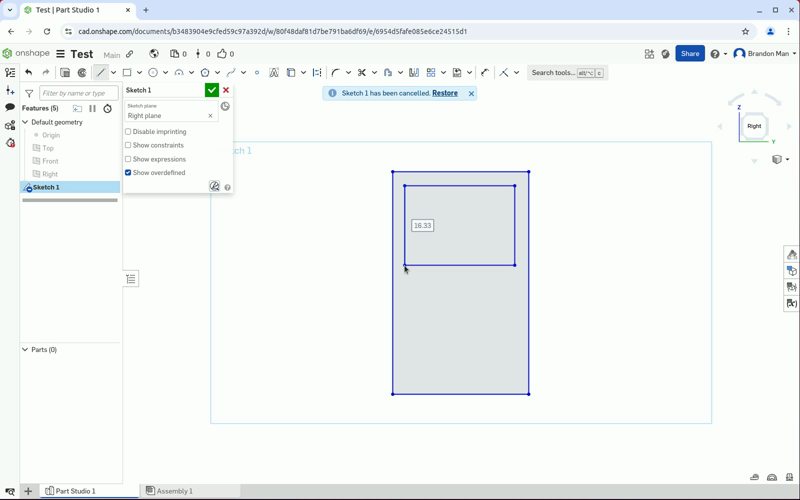
mouse_move(490, 363)
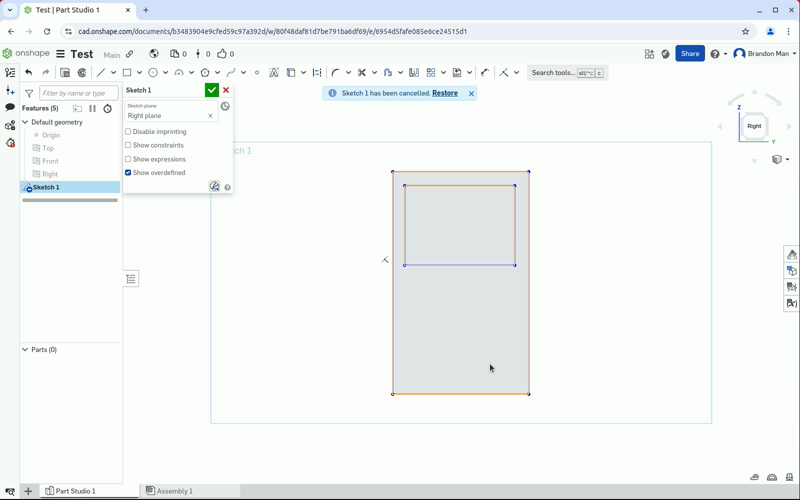
click(490, 363)
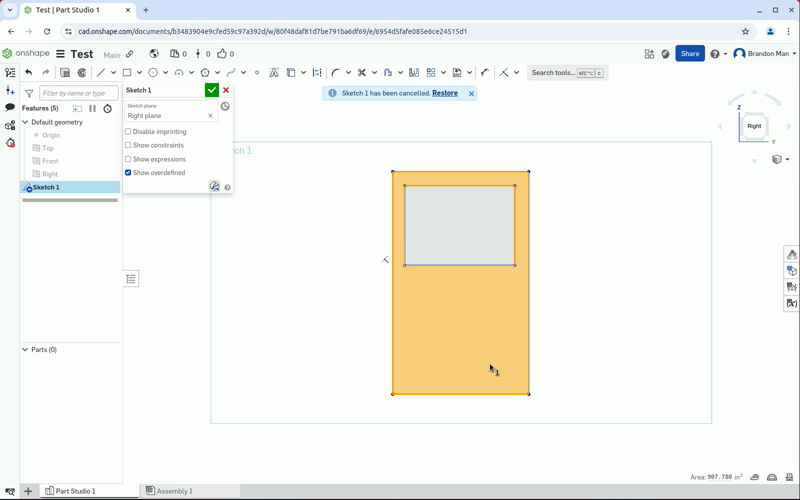
mouse_move(73, 352)
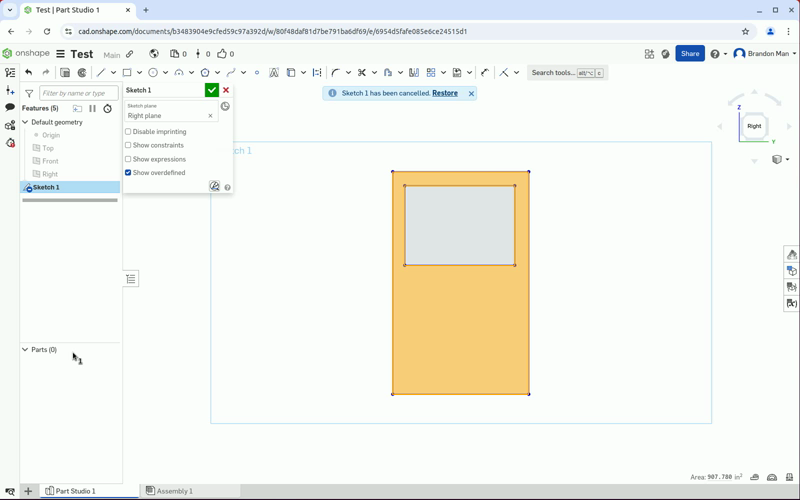
key(shift+y)
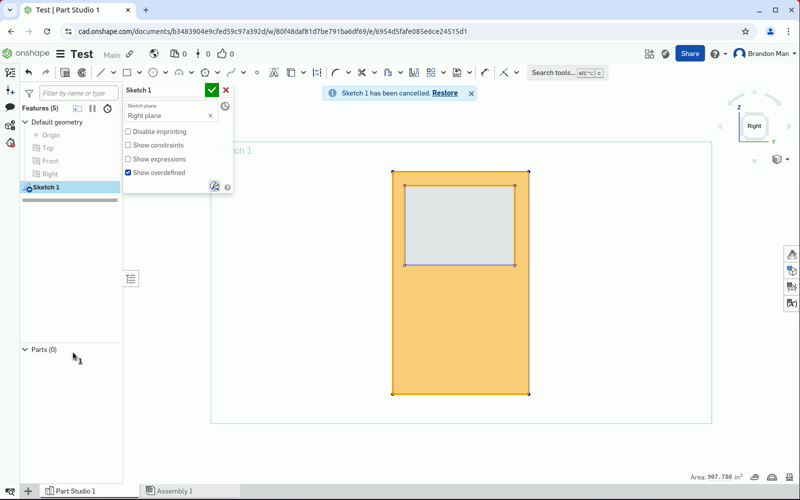
key(shift+e)
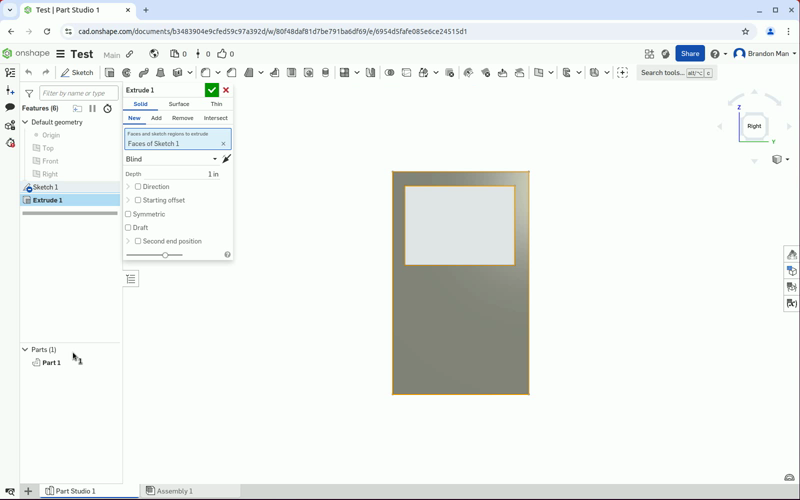
mouse_move(143, 106)
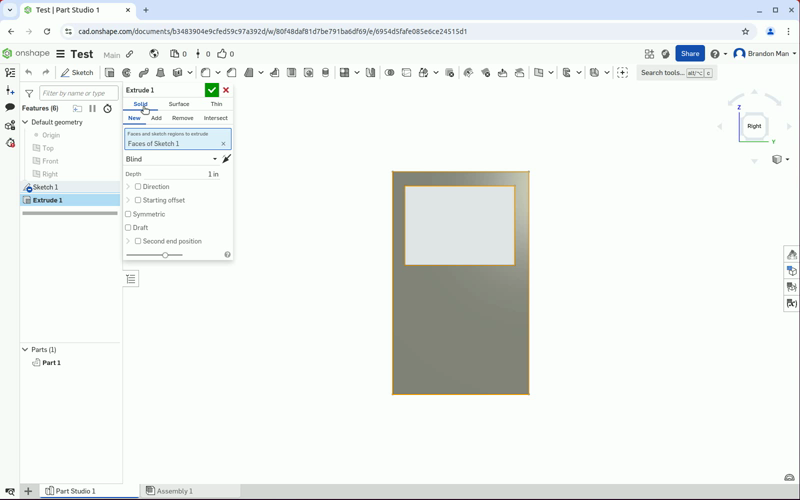
click(143, 106)
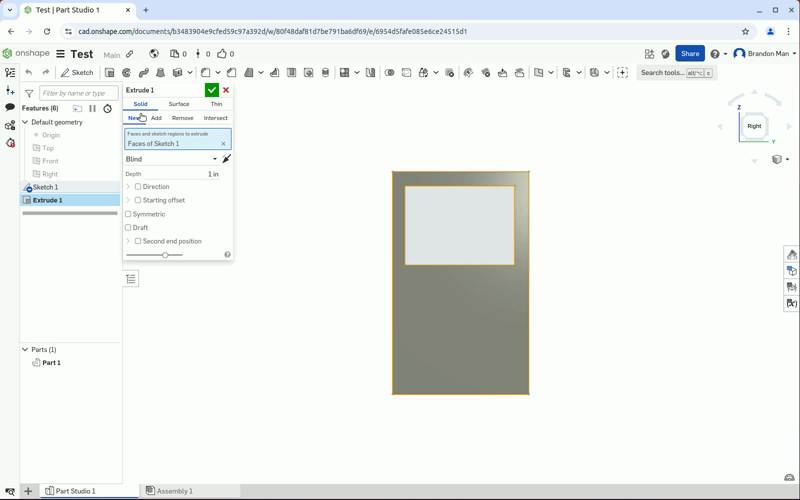
mouse_move(137, 120)
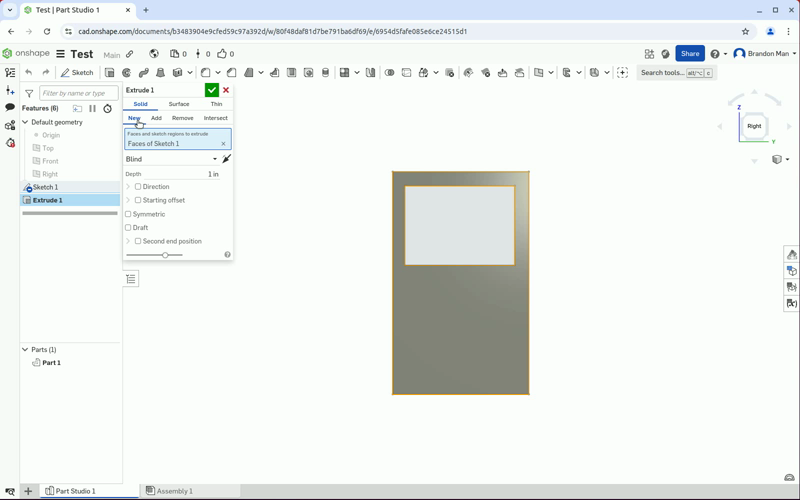
click(137, 120)
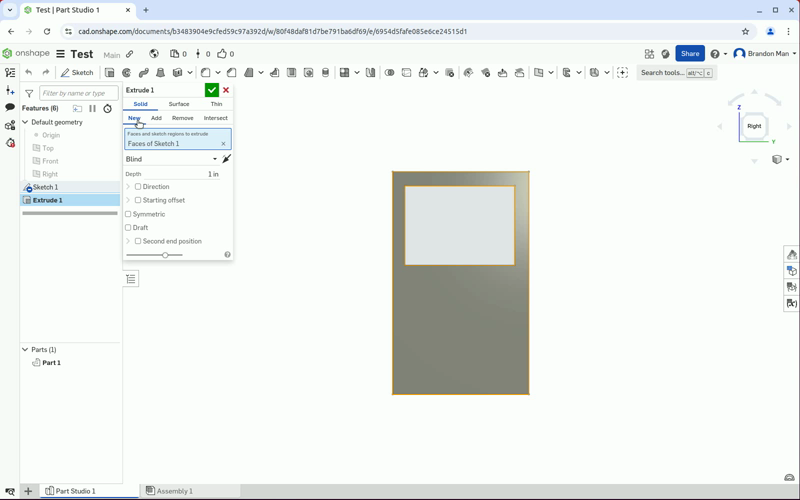
key(tab, 4)
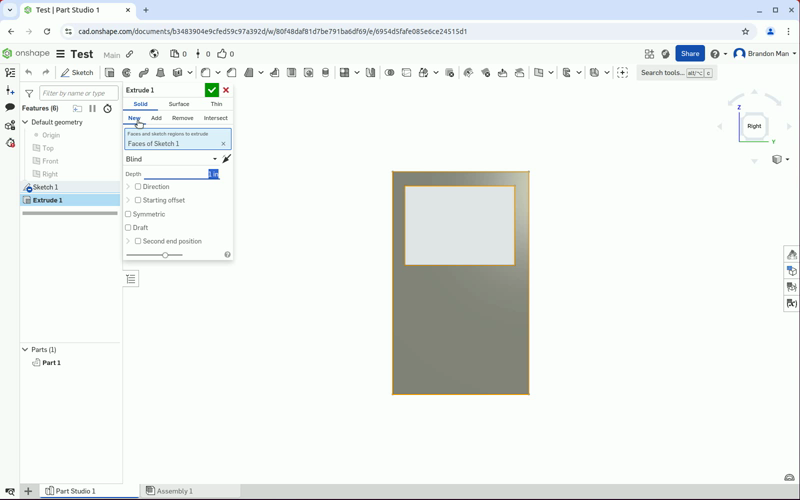
text(4.332)
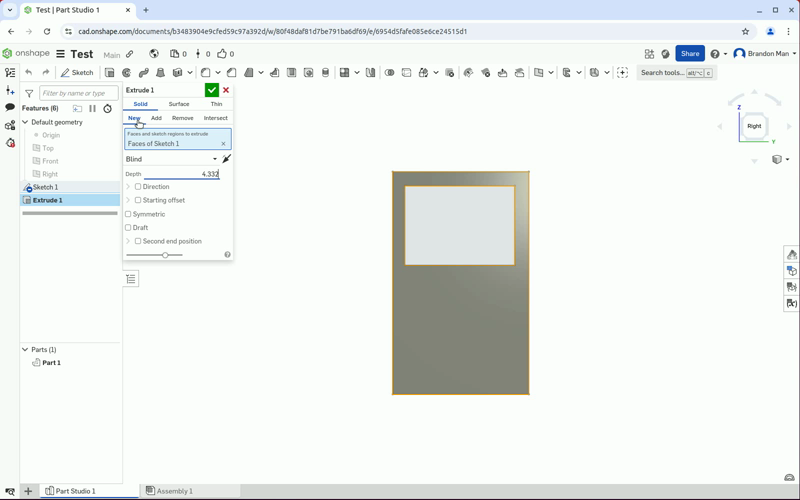
key(tab, 3)
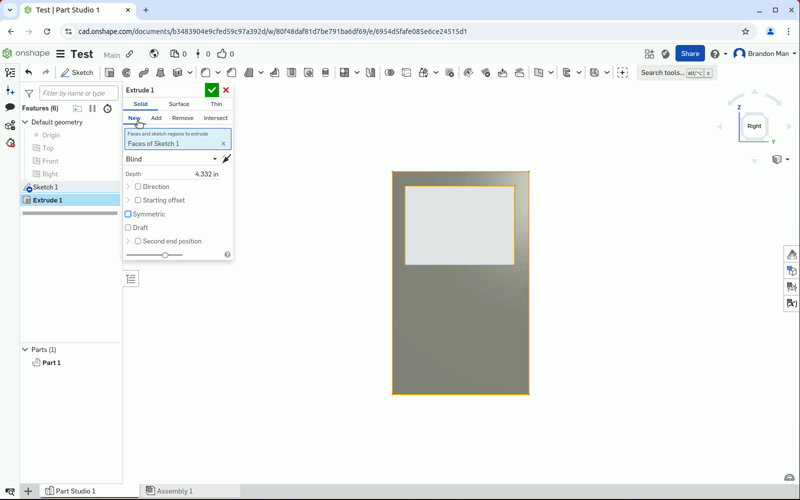
key(space)
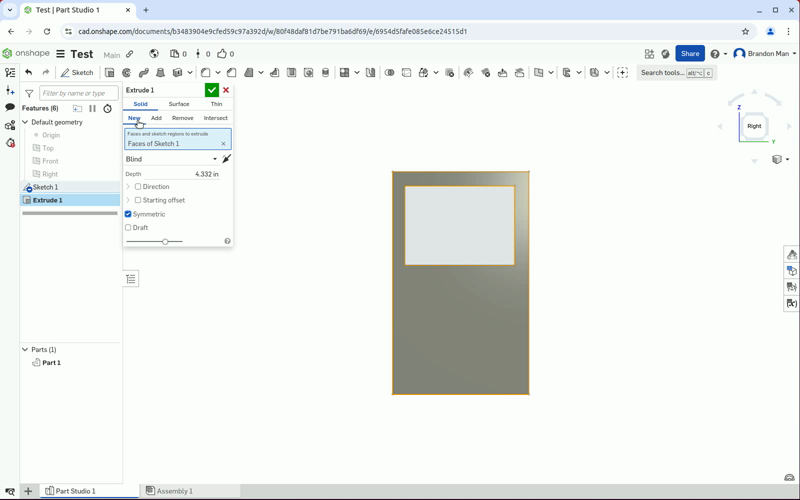
key(enter)
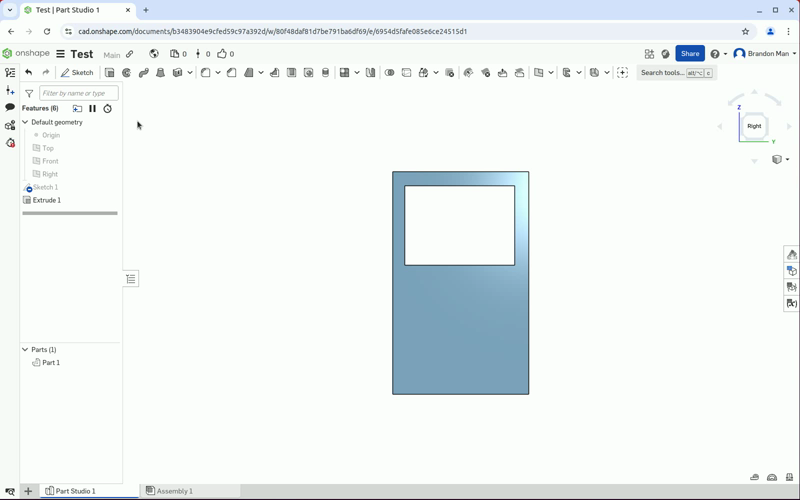
key(shift+h)
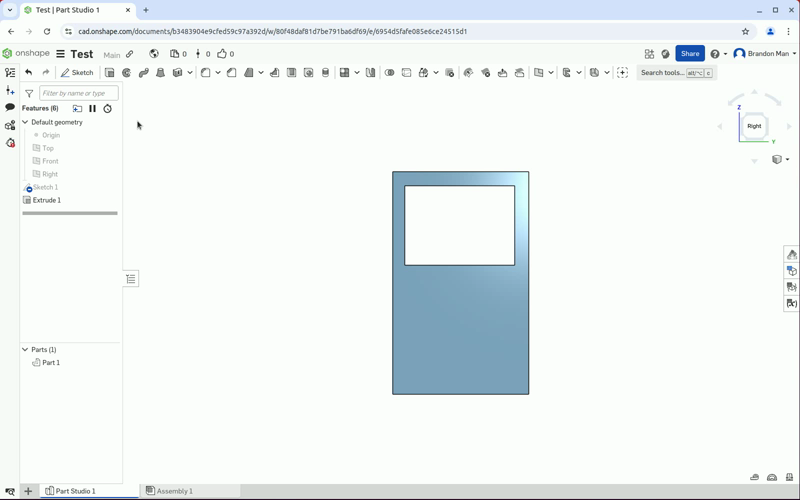
key(shift+h)
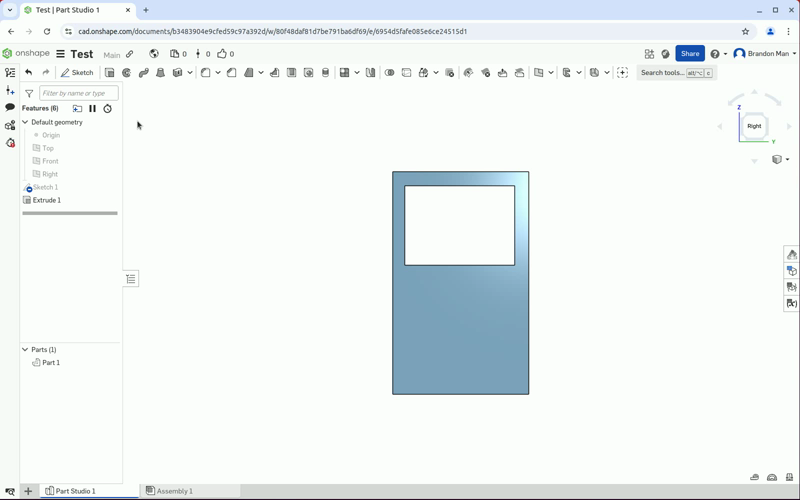
mouse_move(73, 189)
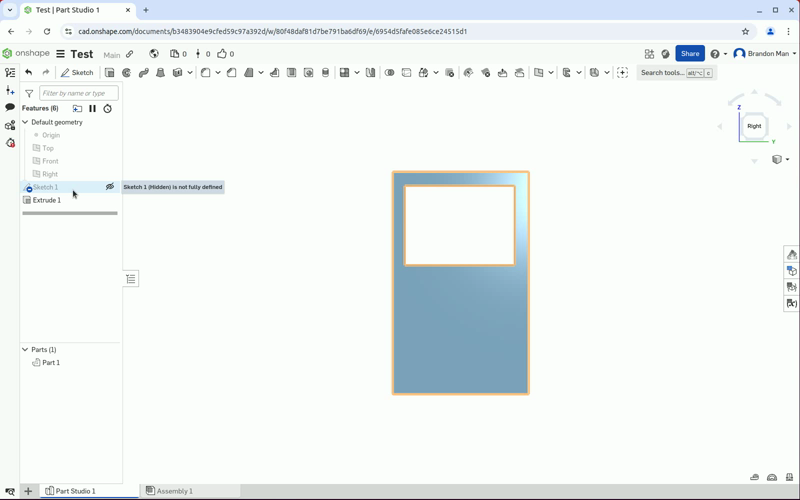
click(73, 189)
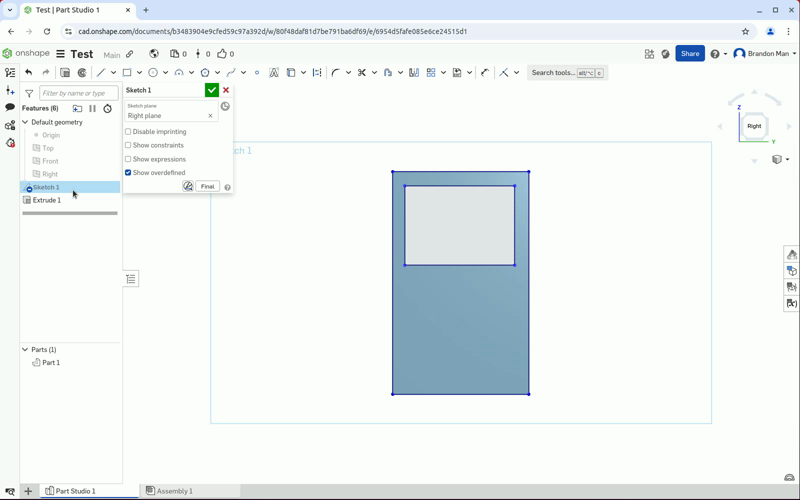
mouse_move(229, 92)
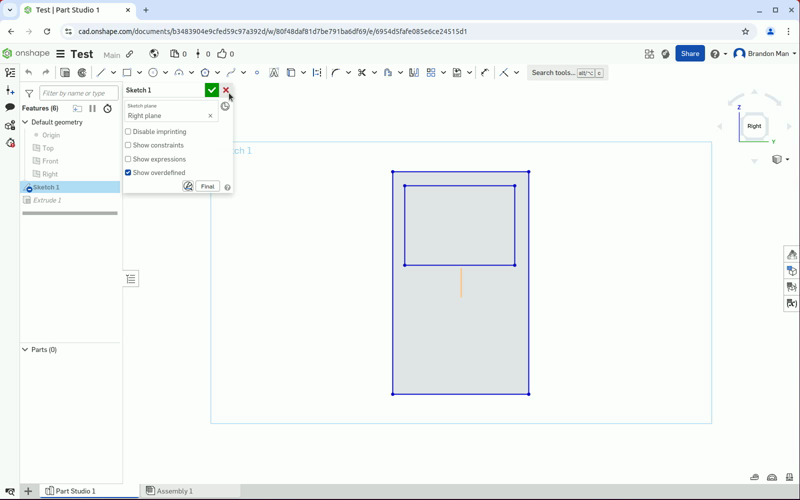
click(229, 92)
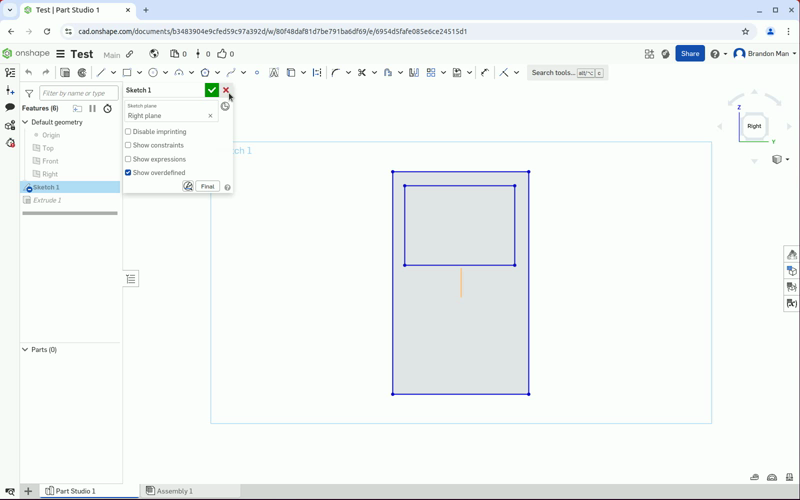
key(shift+s)
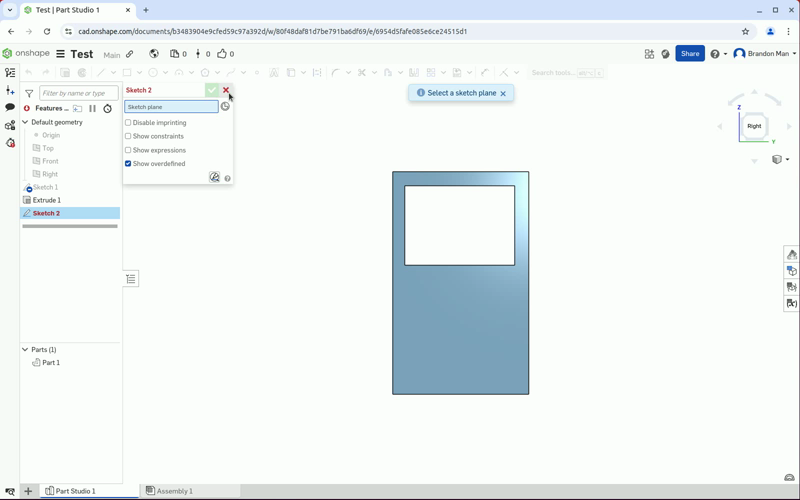
mouse_move(73, 176)
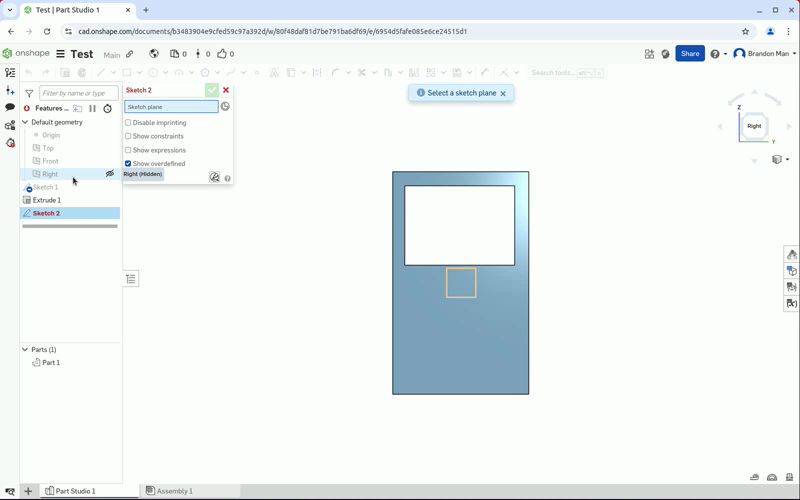
click(73, 176)
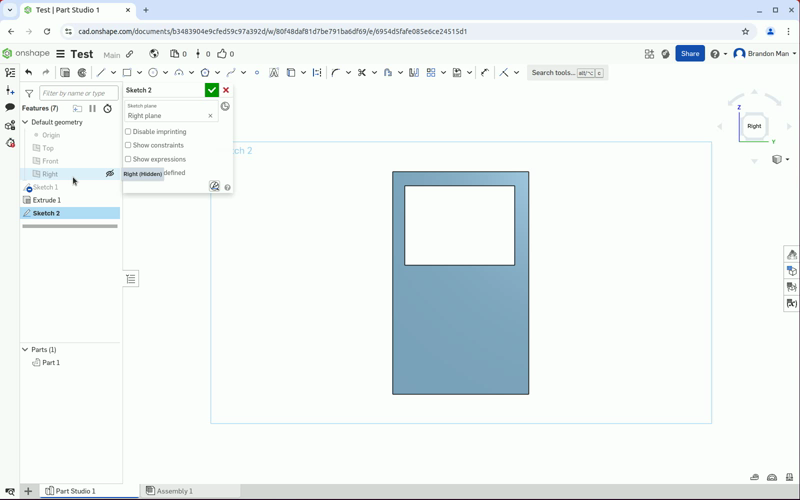
mouse_move(73, 352)
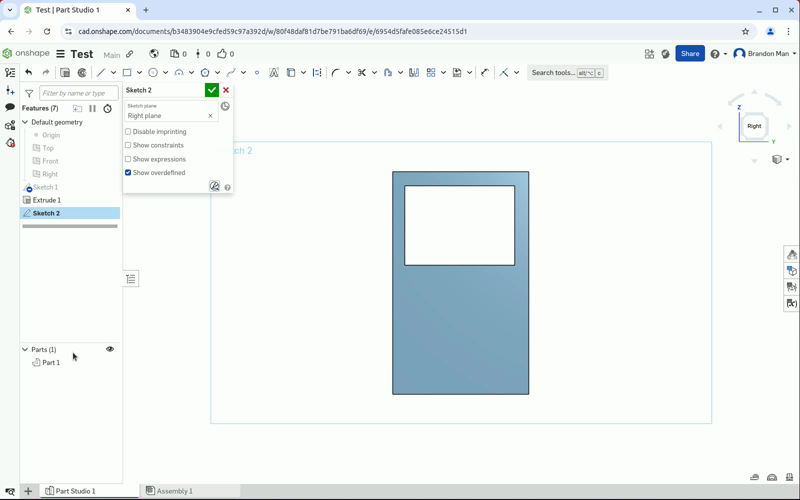
key(y)
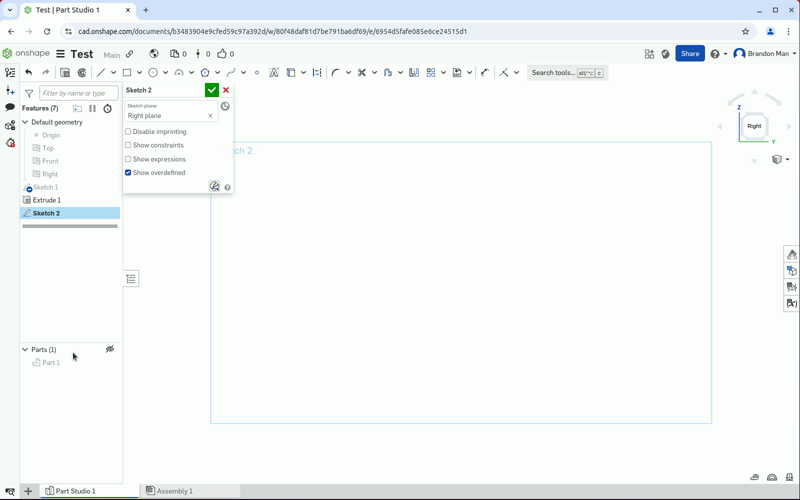
key(l)
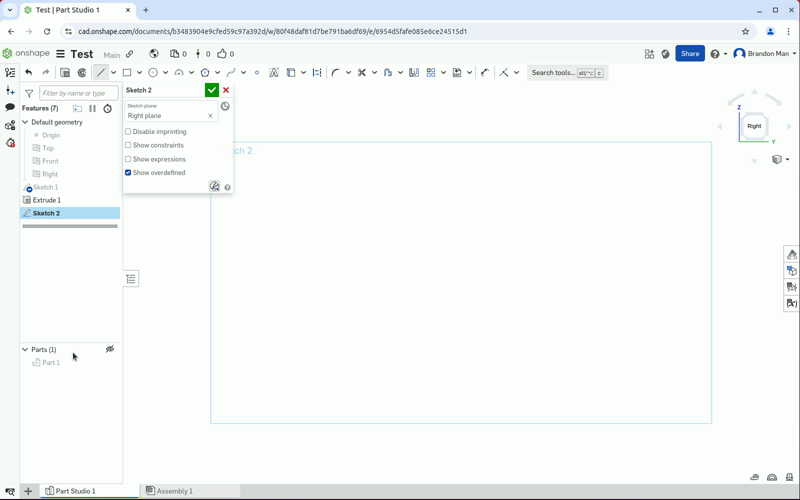
key_down(shift)
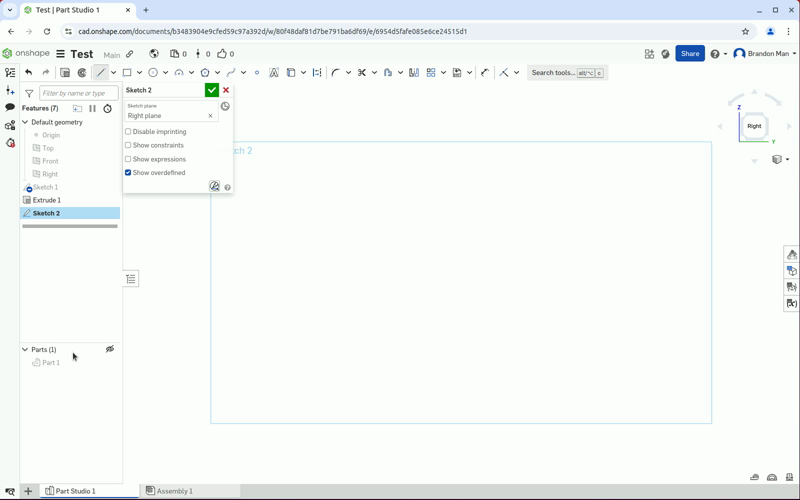
mouse_move(405, 264)
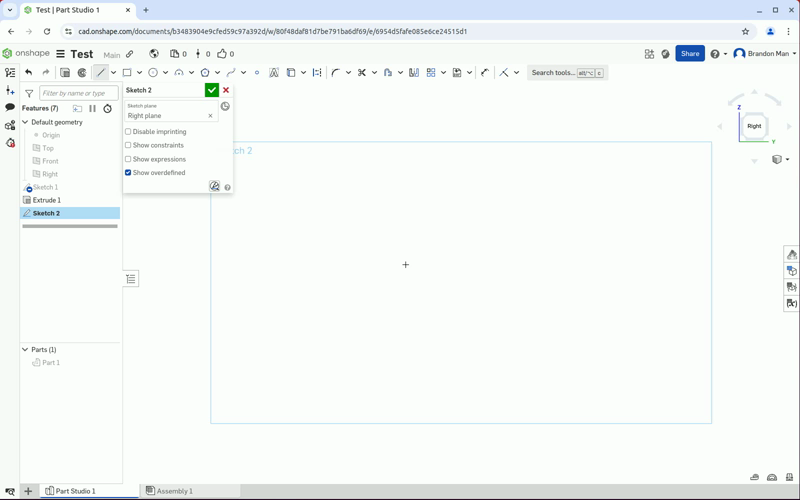
click(405, 264)
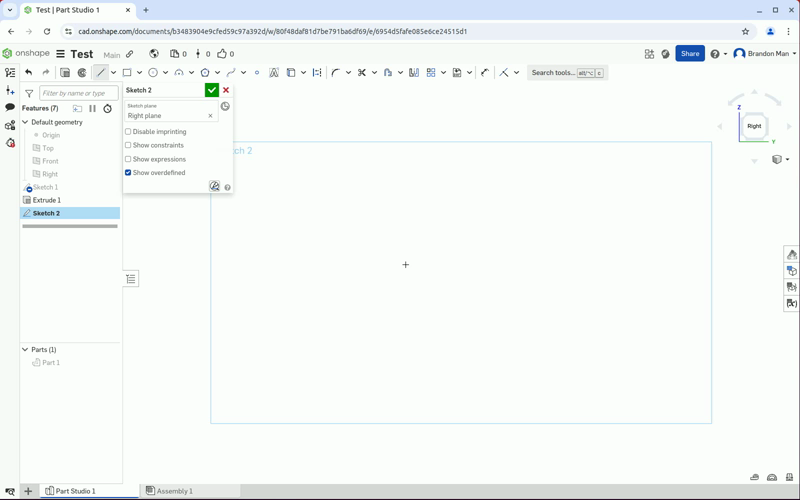
key_up(shift)
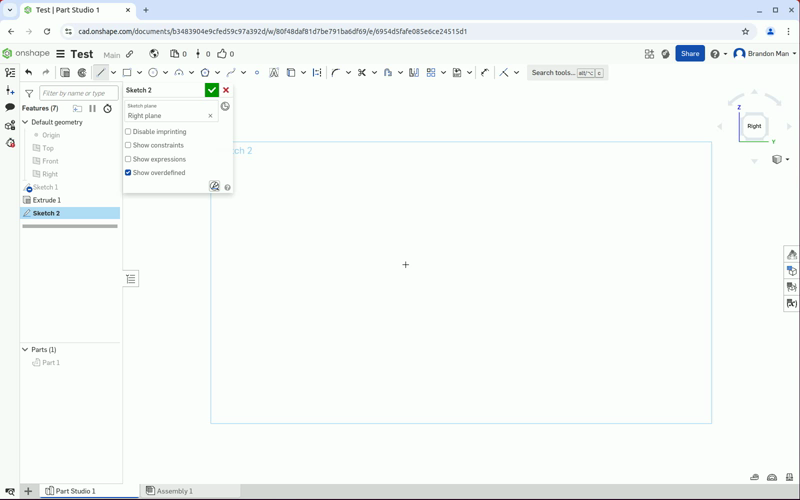
key_down(shift)
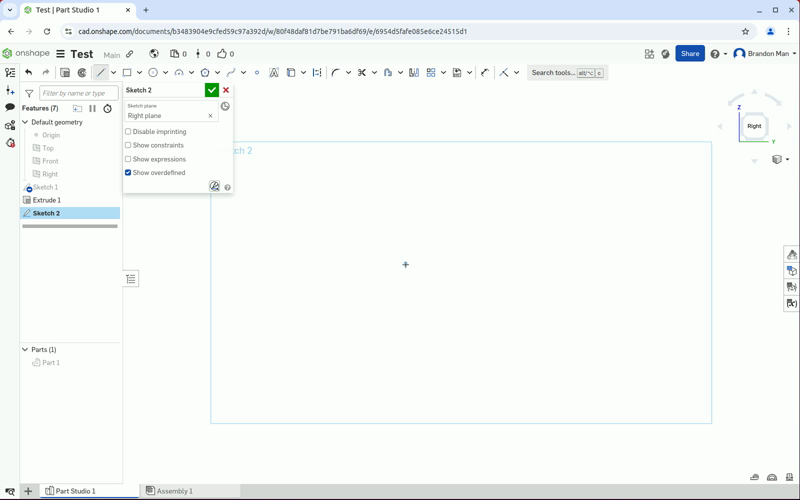
mouse_move(516, 264)
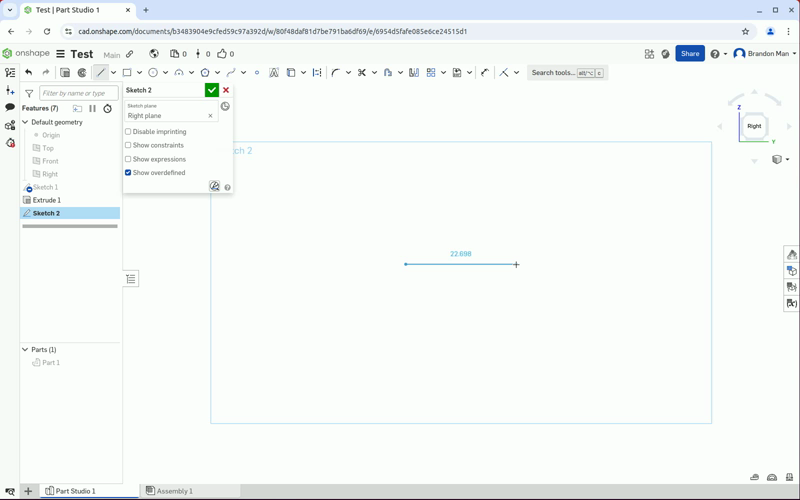
click(516, 264)
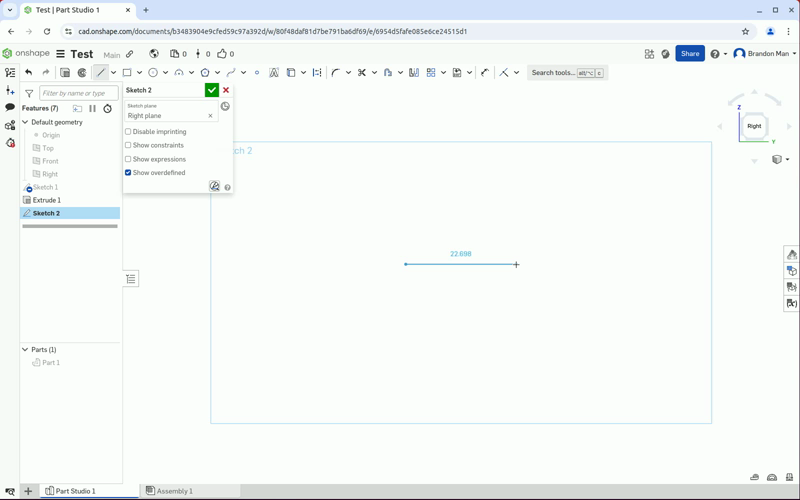
key_up(shift)
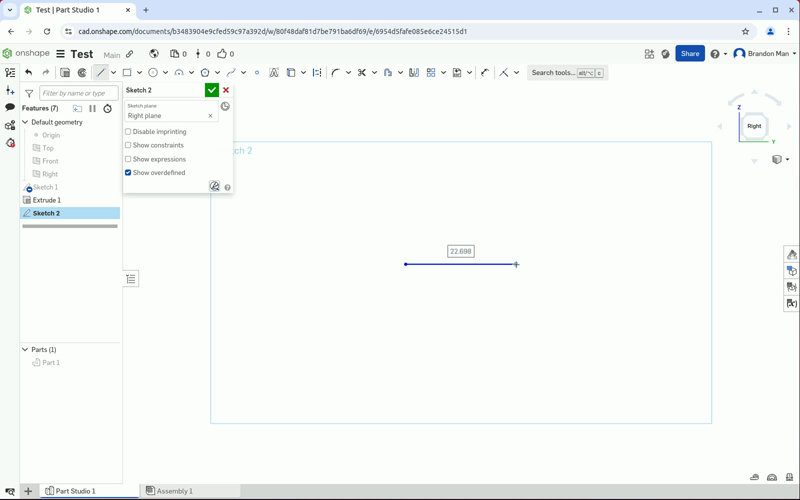
key_down(shift)
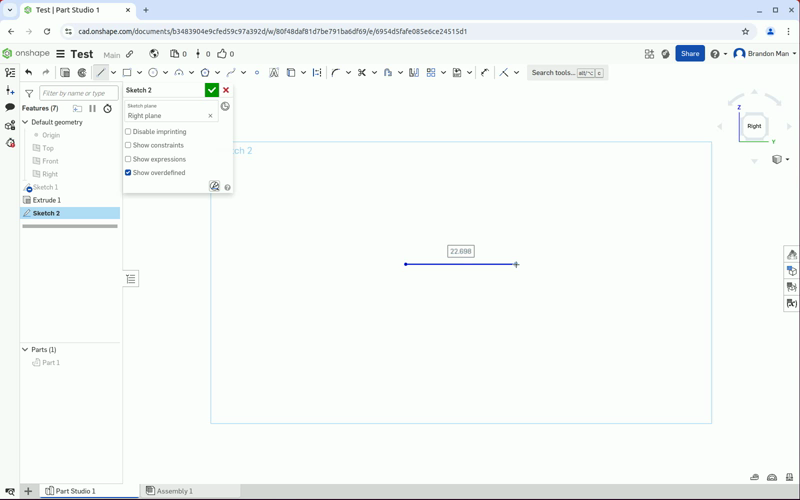
mouse_move(516, 184)
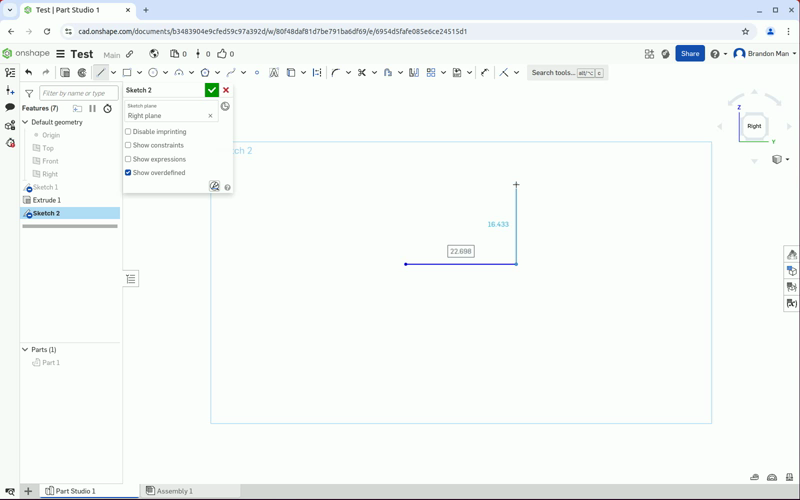
click(516, 184)
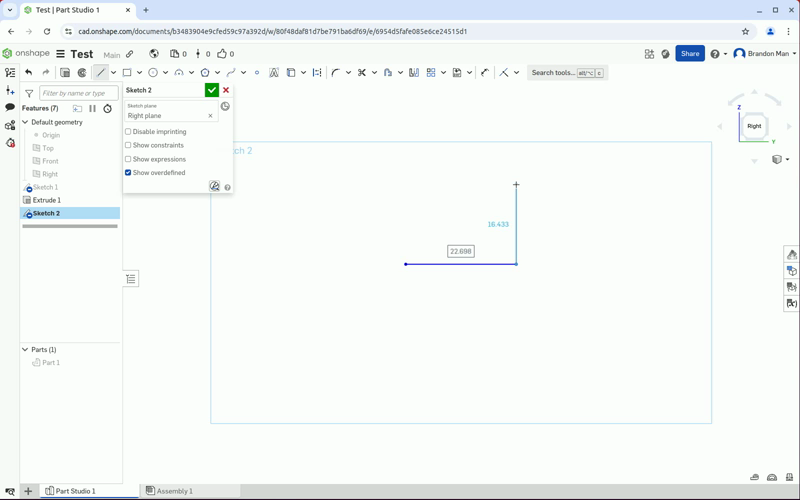
key_up(shift)
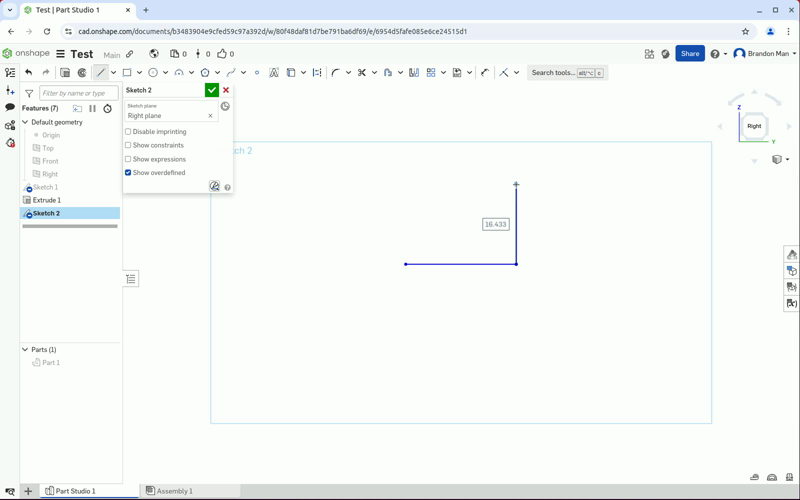
key_down(shift)
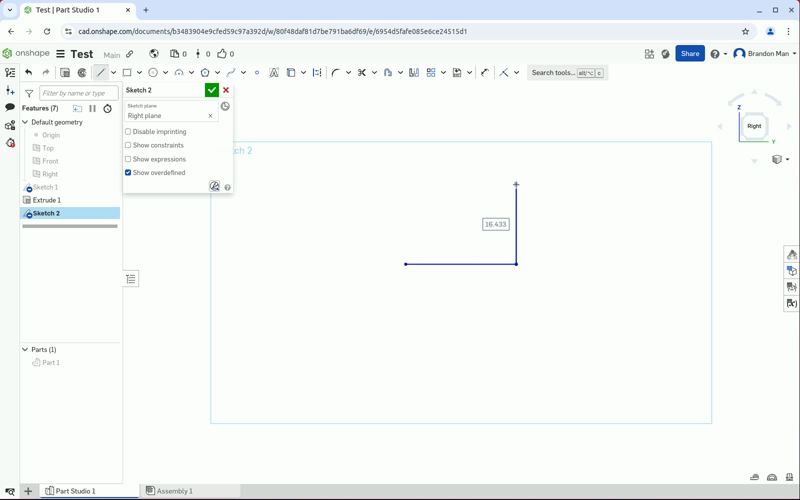
mouse_move(405, 184)
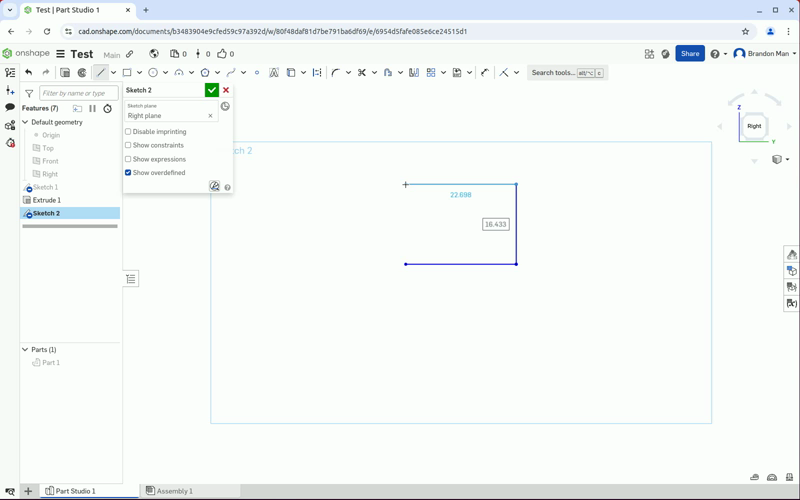
click(405, 184)
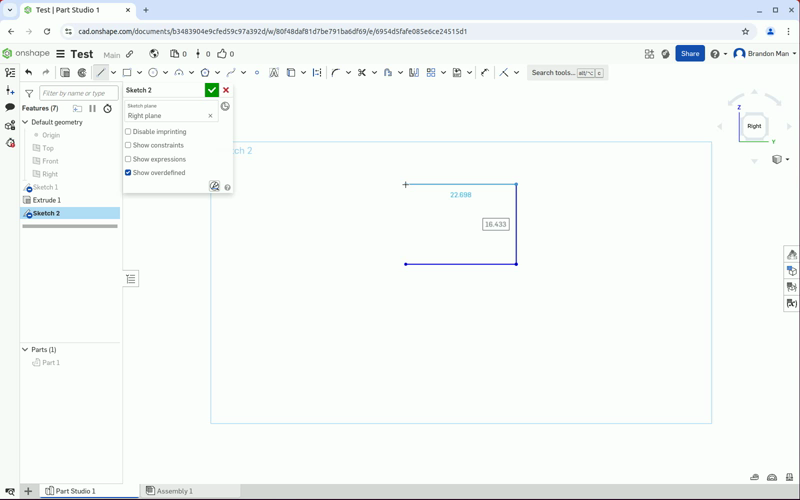
key_up(shift)
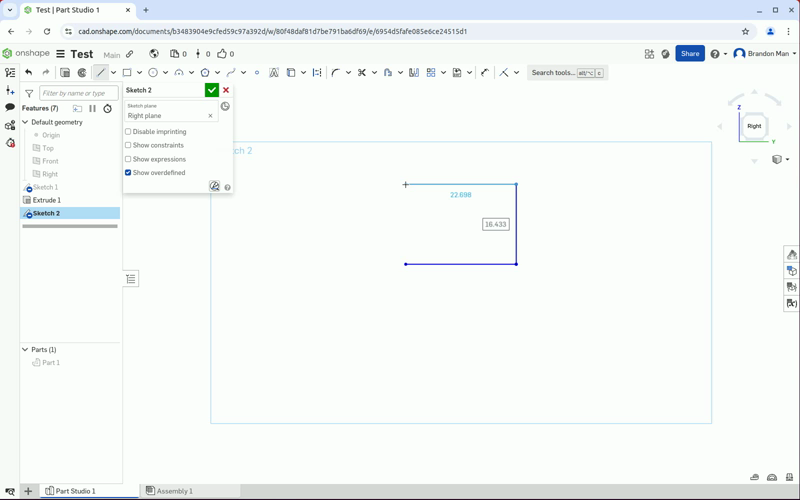
key_down(shift)
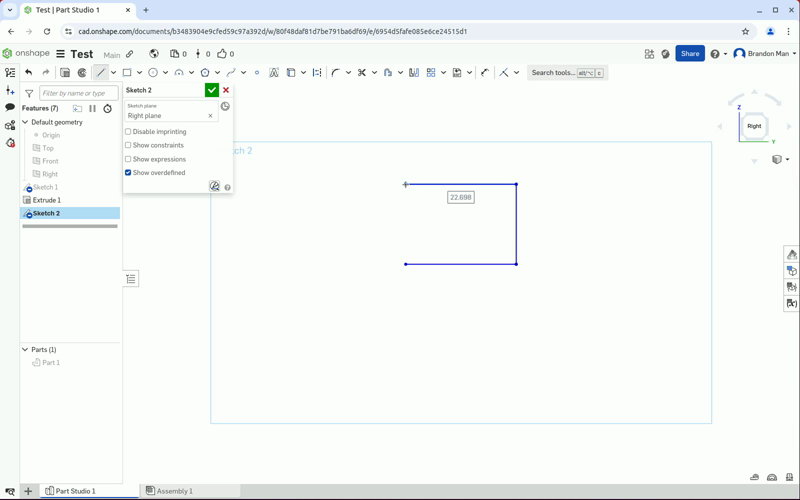
mouse_move(405, 264)
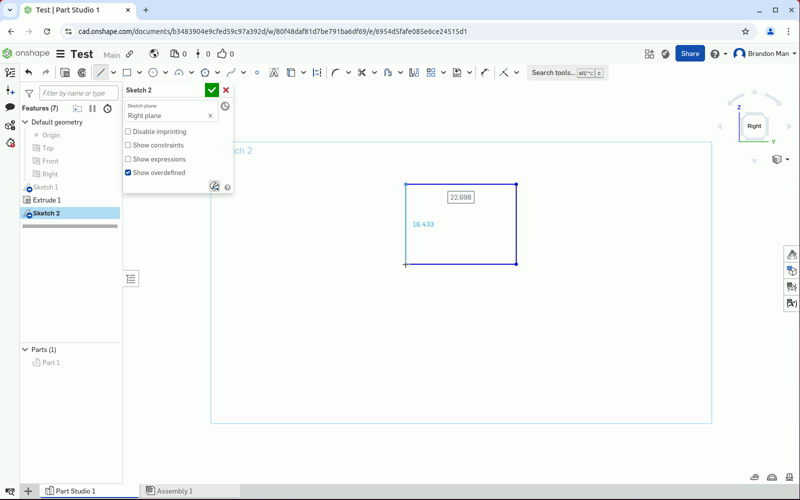
key_up(shift)
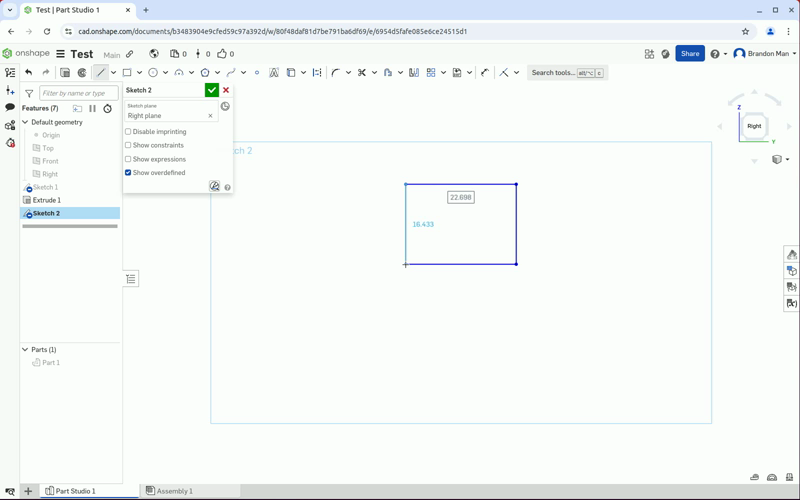
click(405, 264)
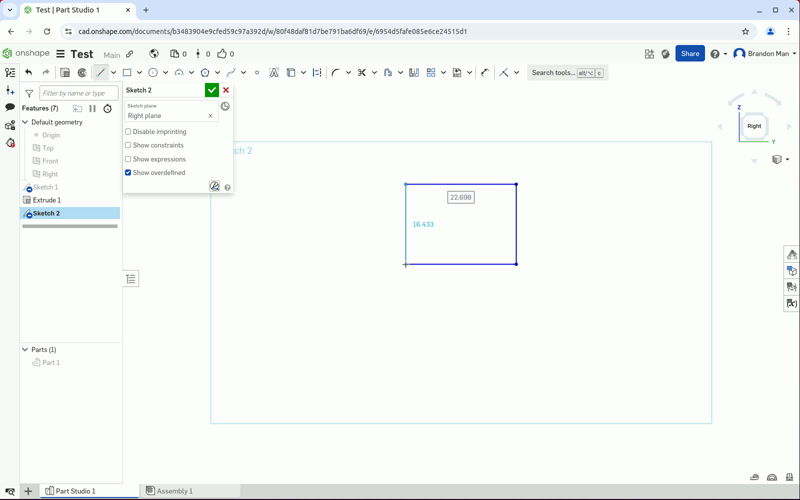
key(esc)
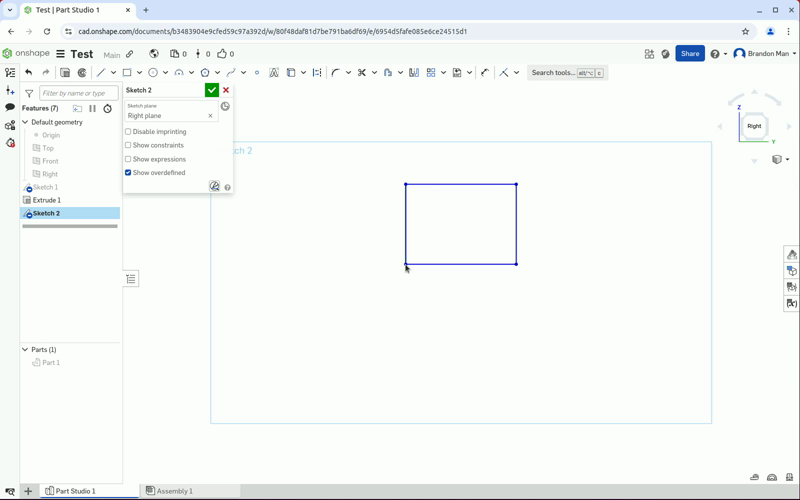
mouse_move(457, 254)
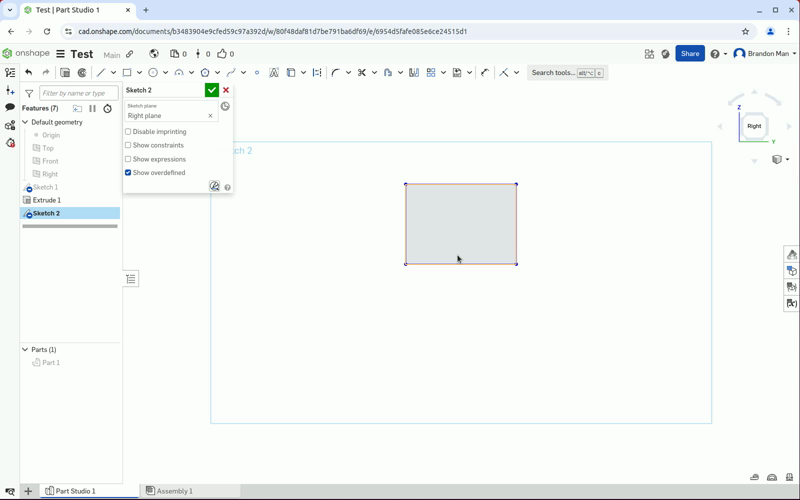
click(457, 254)
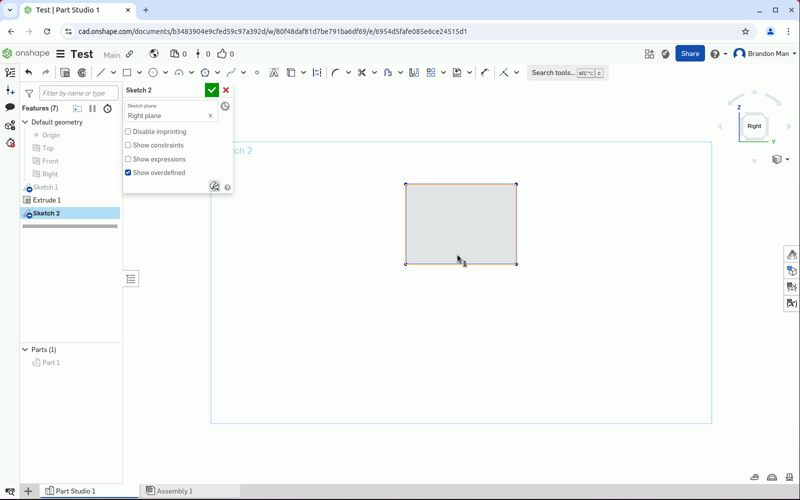
mouse_move(73, 352)
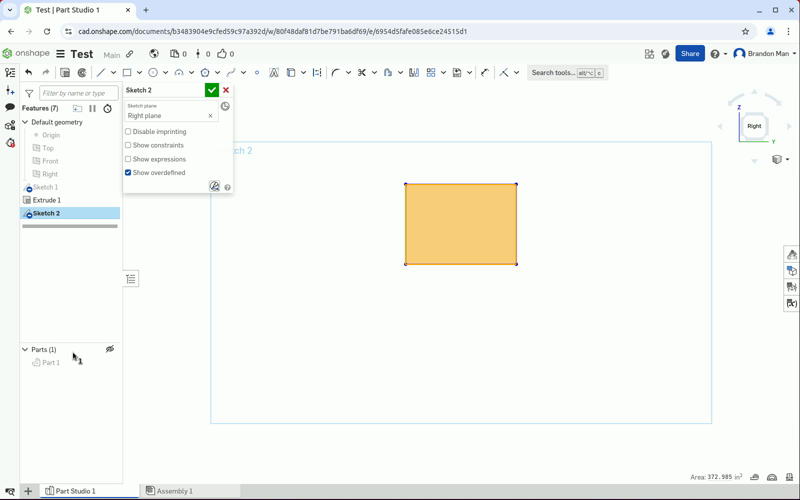
key(shift+y)
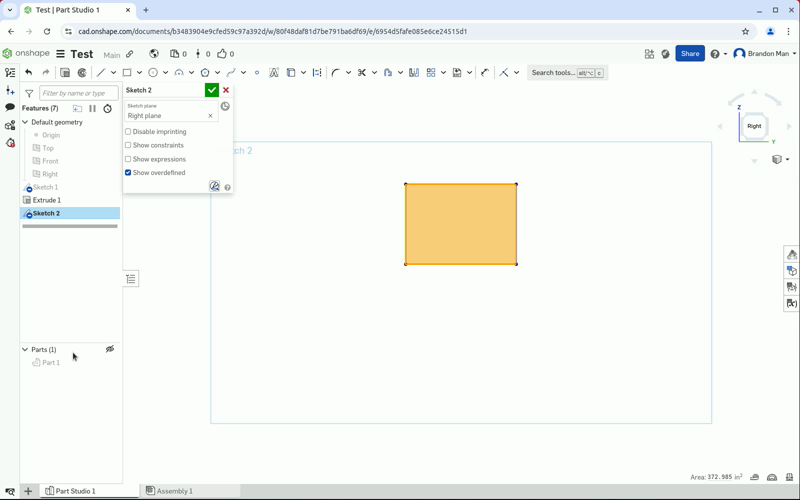
key(shift+e)
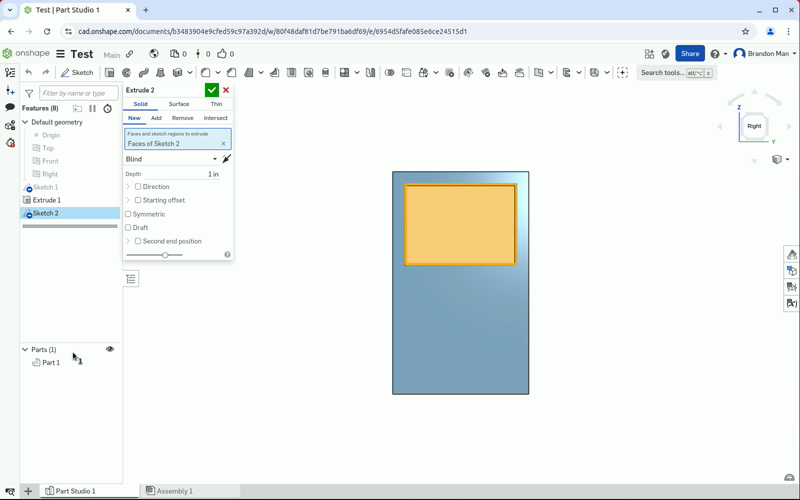
mouse_move(143, 106)
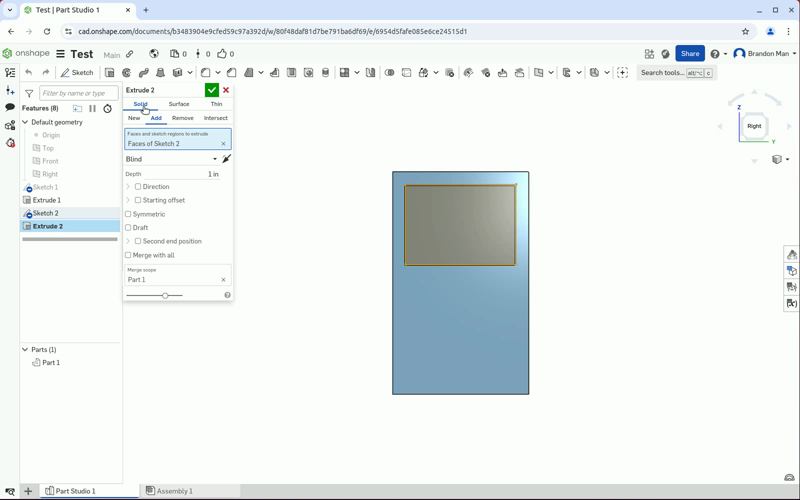
click(143, 106)
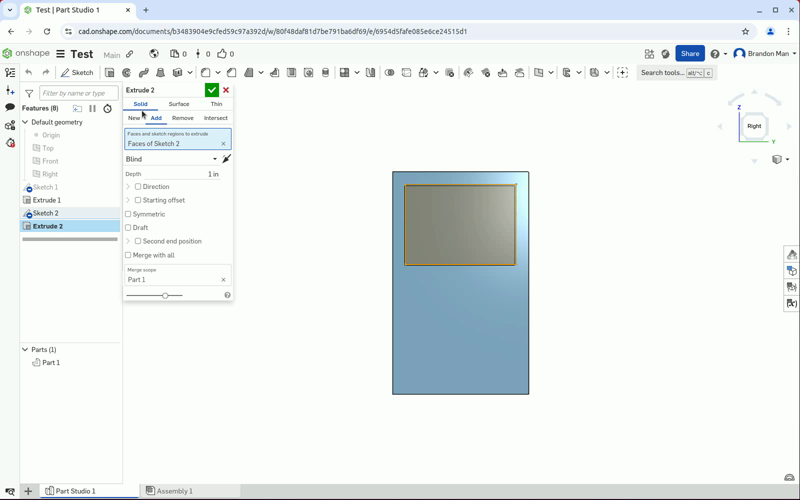
mouse_move(137, 120)
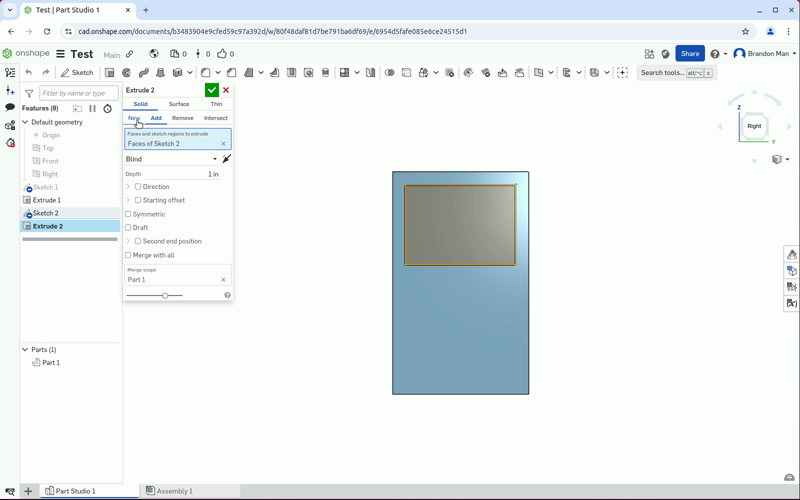
click(137, 120)
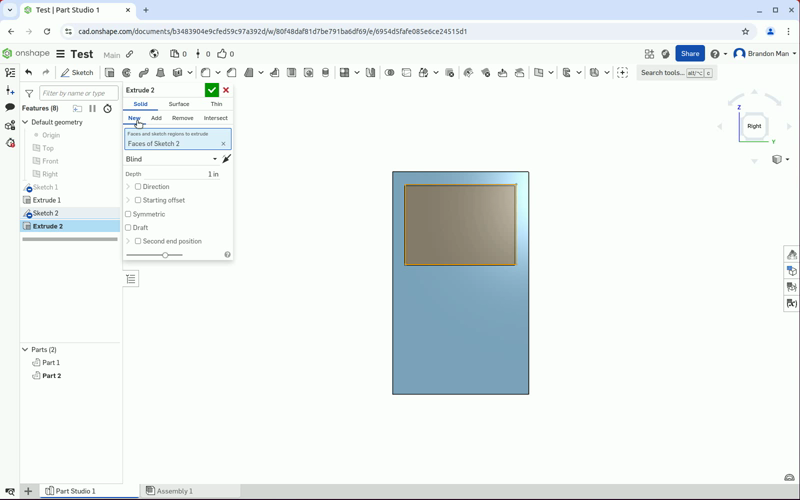
key(tab, 4)
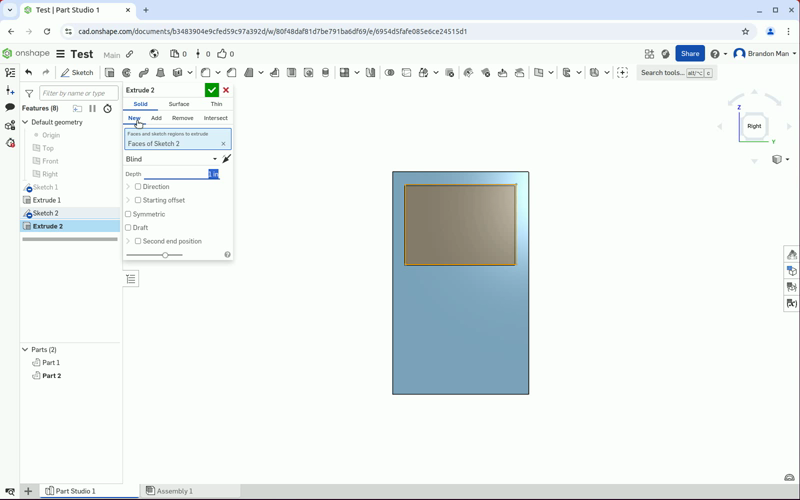
text(4.332)
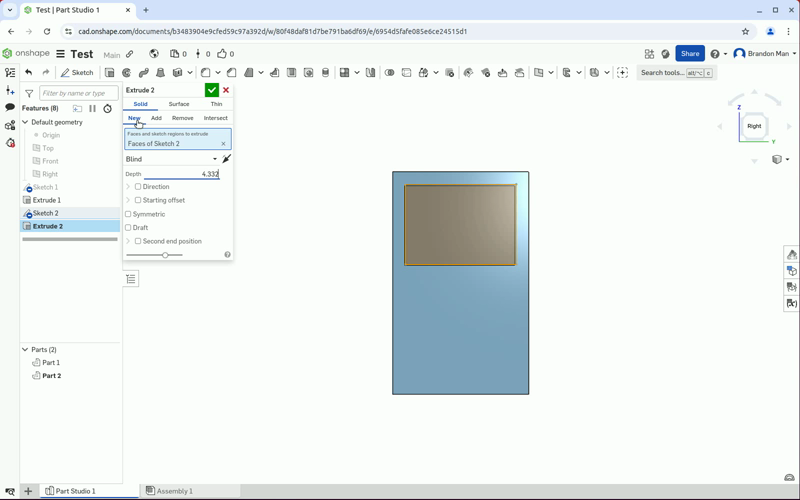
key(tab, 3)
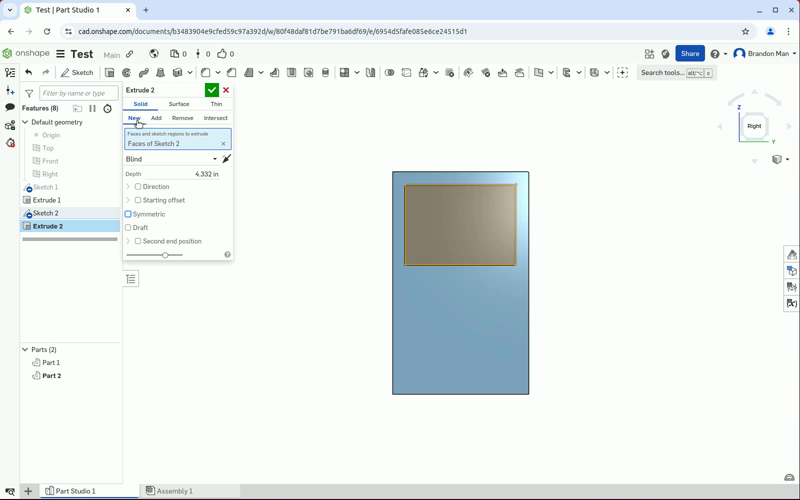
key(space)
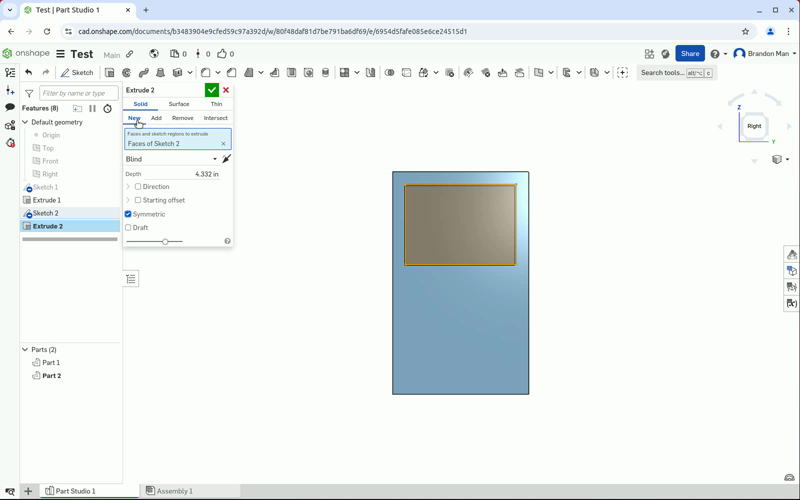
key(enter)
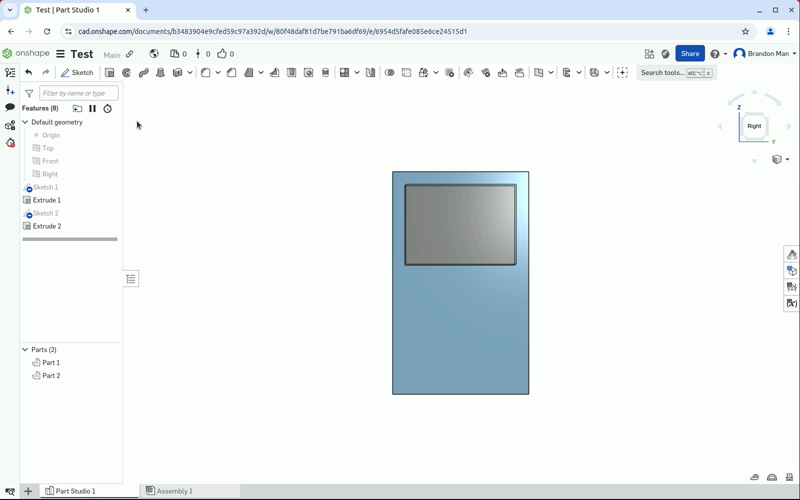
key(shift+h)
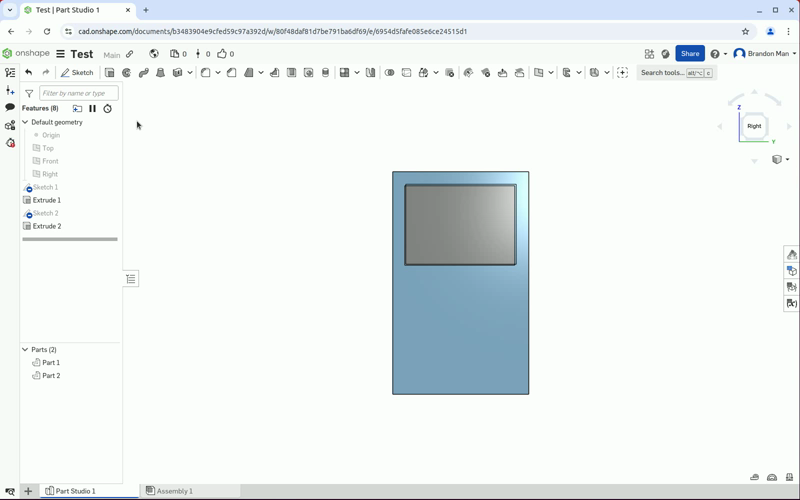
key(shift+h)
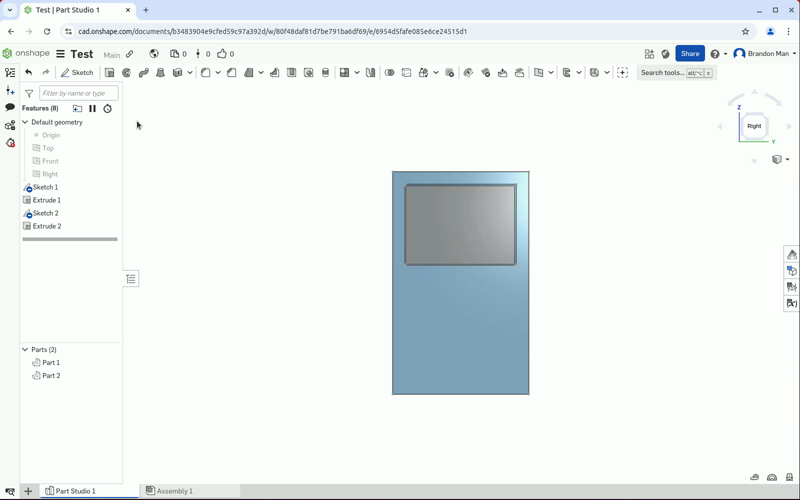
key(shift+7)
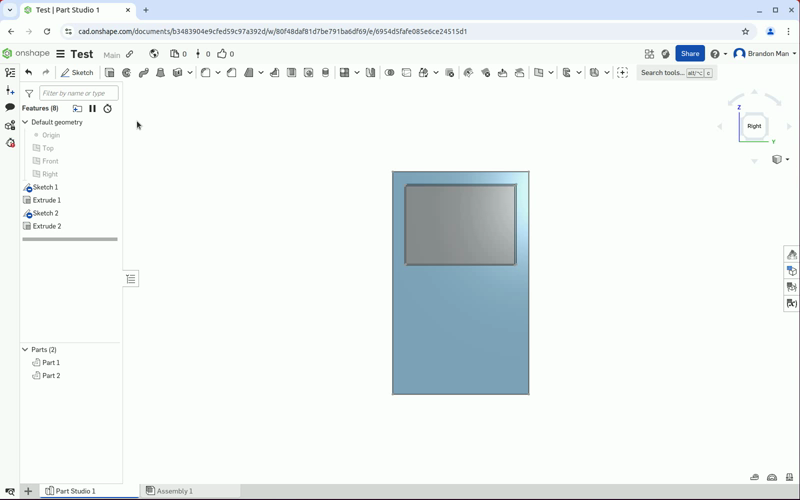
key(right, 2)
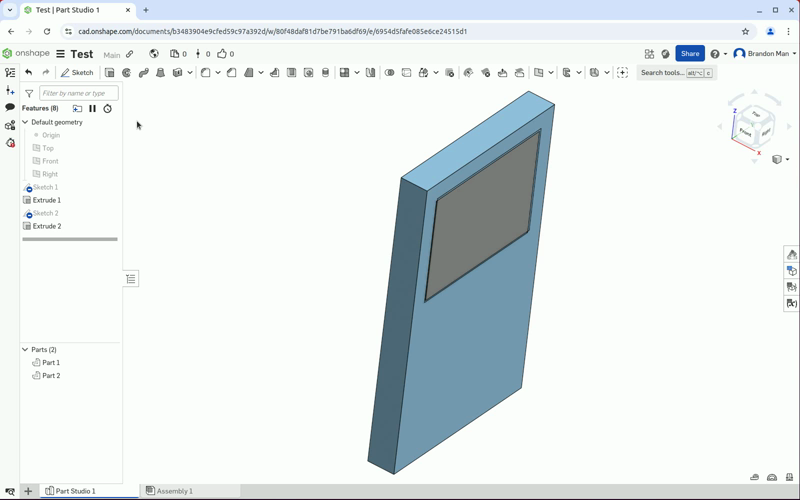
key(down, 2)
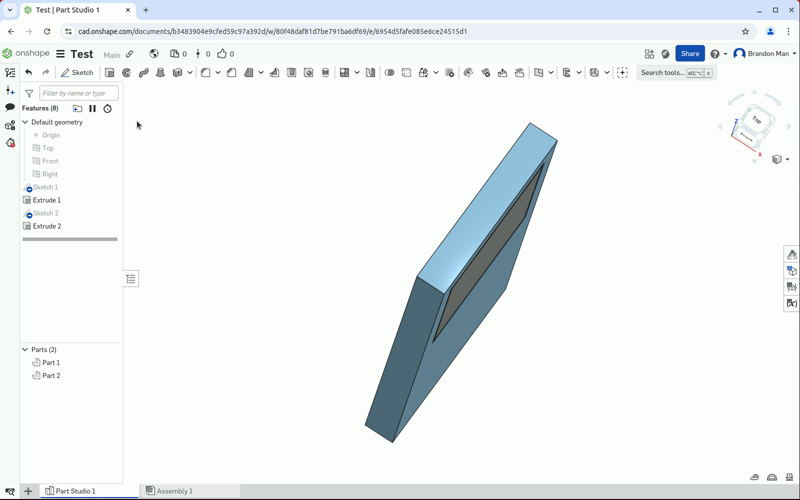
key(up, 2)
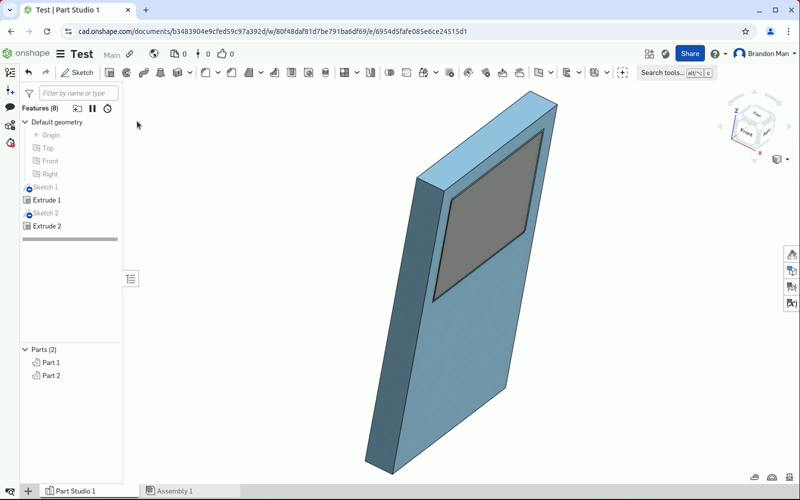
key(left, 2)
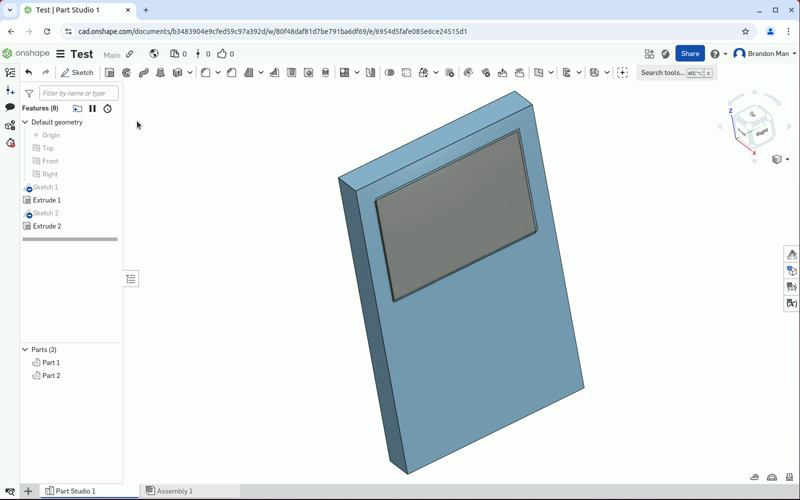
mouse_move(73, 189)
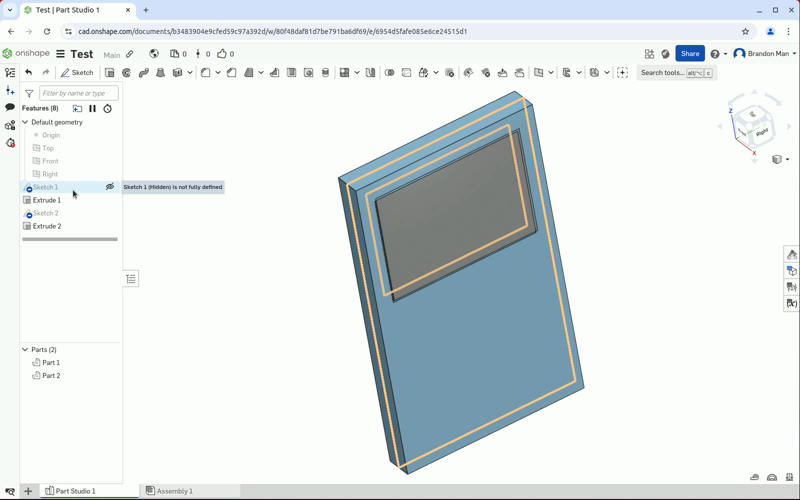
click(73, 189)